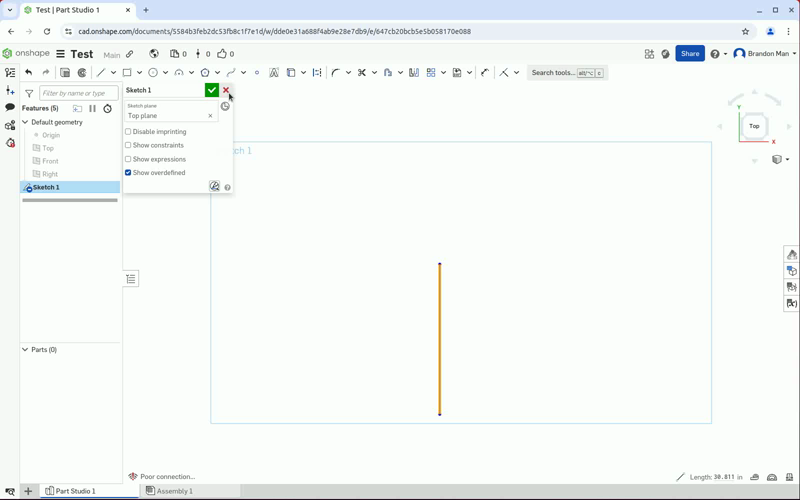
key(shift+h)
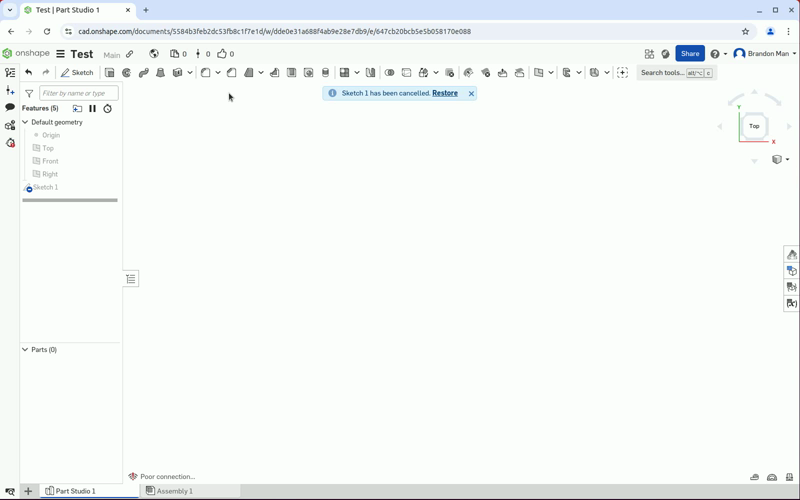
mouse_move(73, 352)
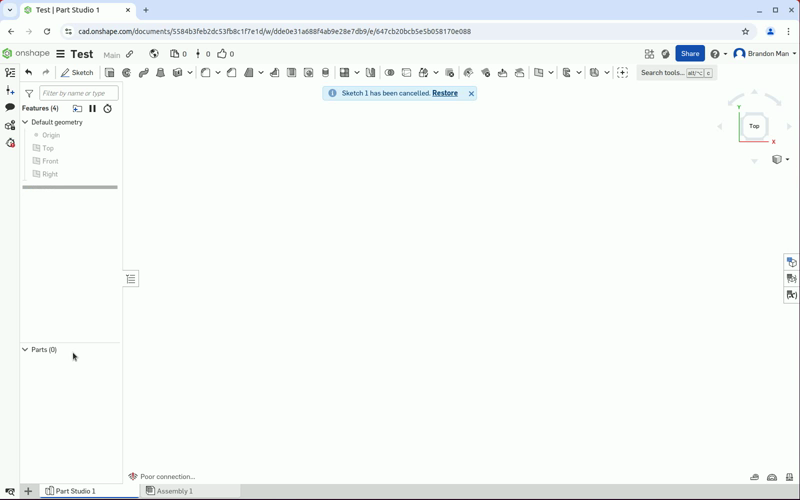
key(y)
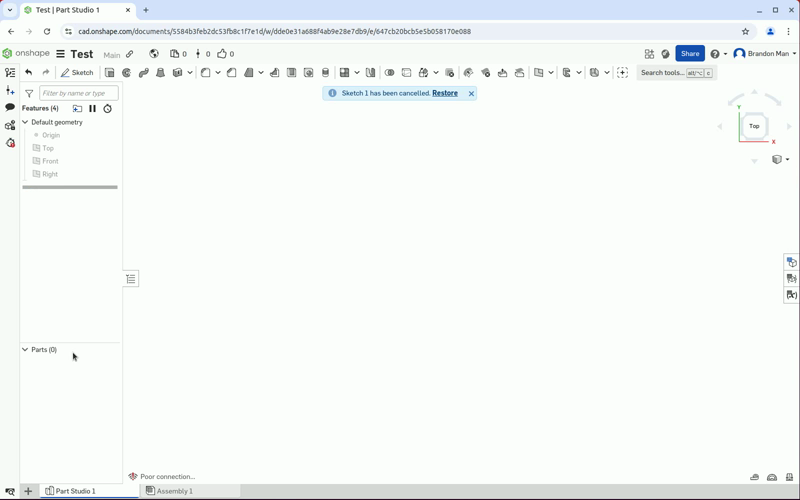
key(shift+p)
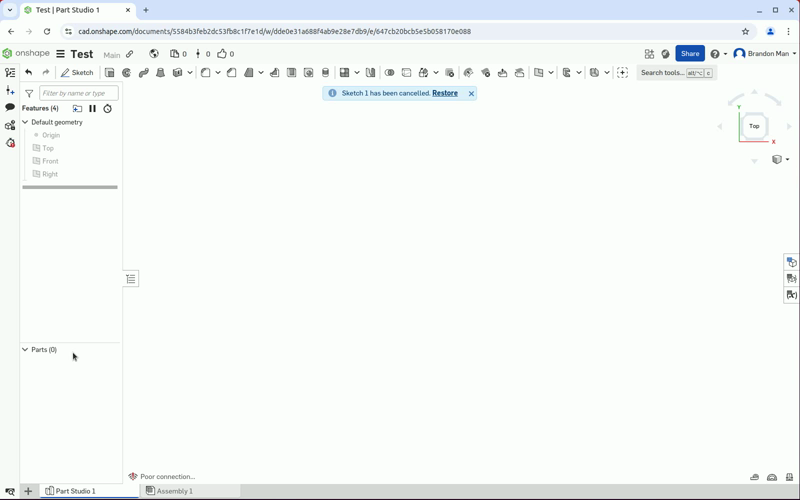
key(space)
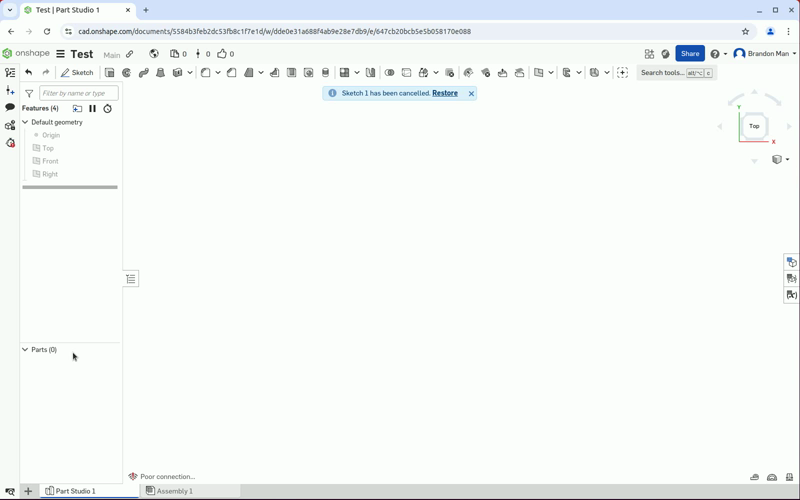
key_down(shift)
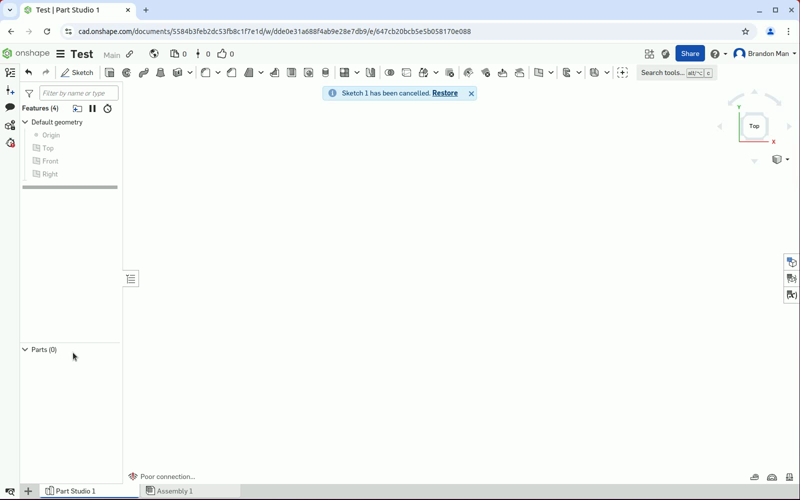
key(up)
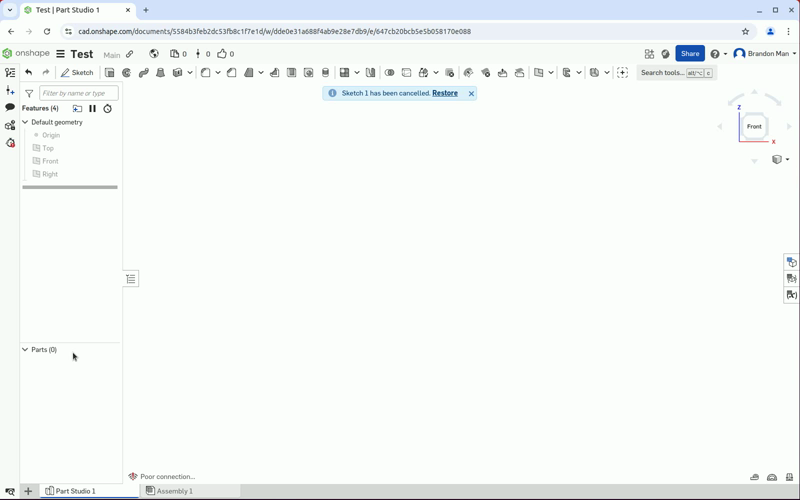
key_up(shift)
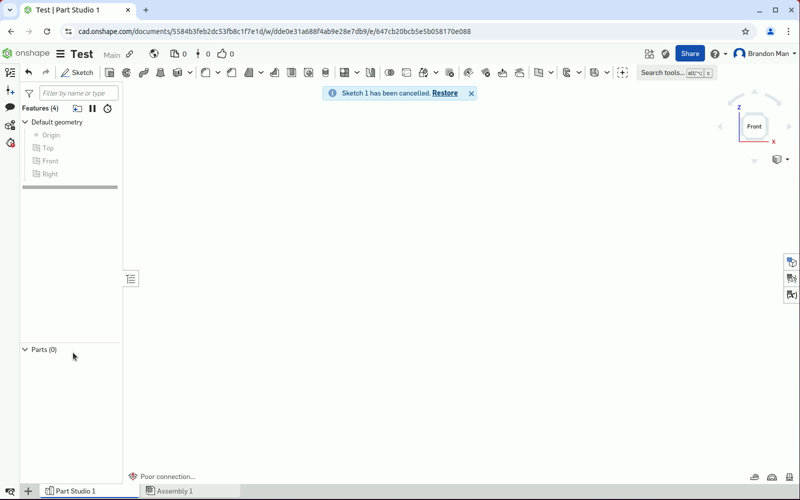
key(space)
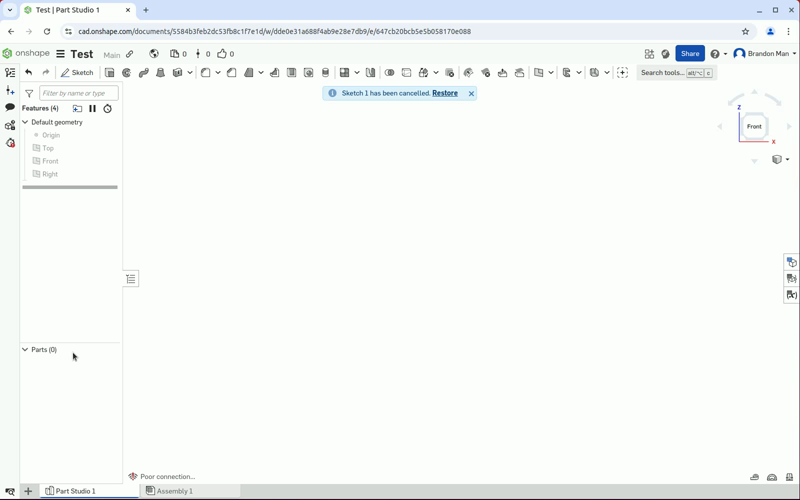
key_down(shift)
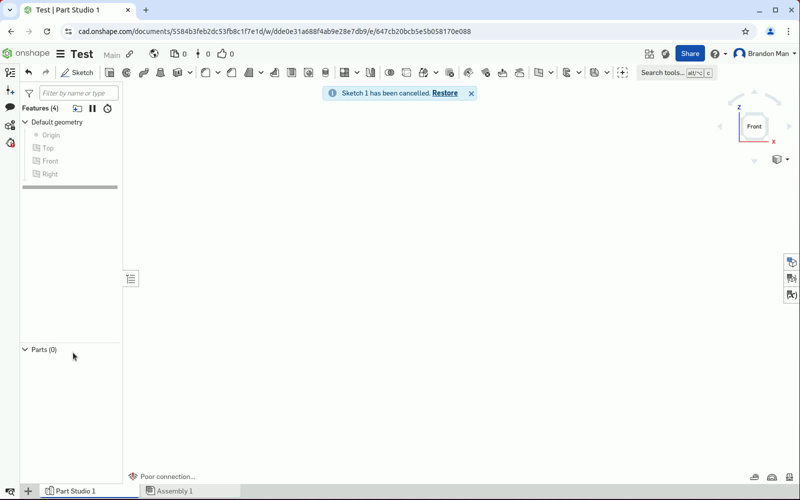
key(left)
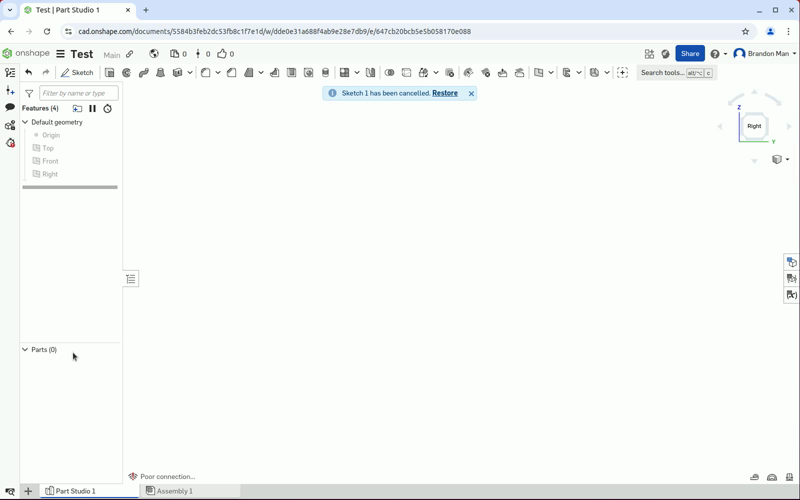
key_up(shift)
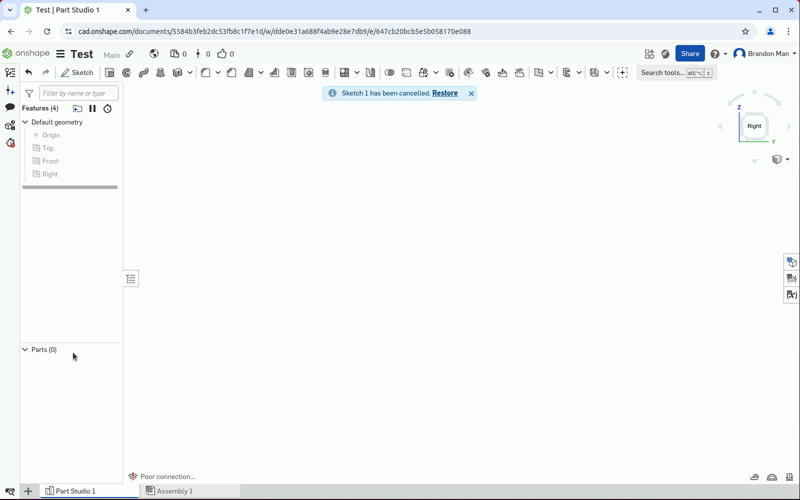
mouse_move(73, 352)
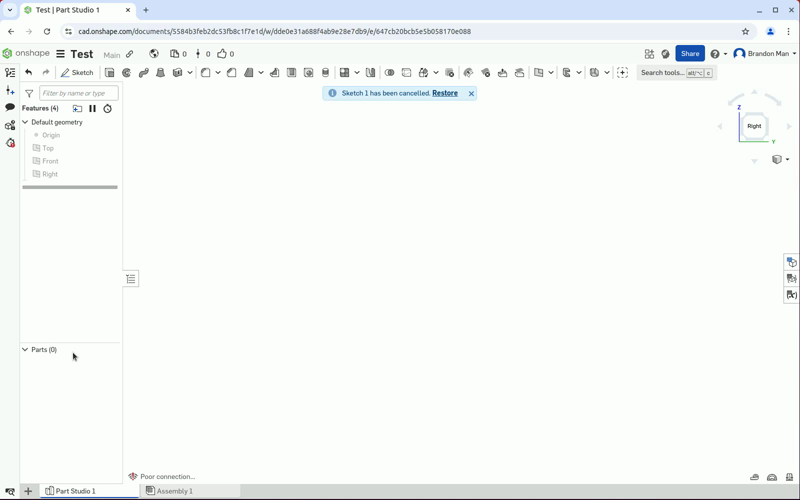
key(shift+y)
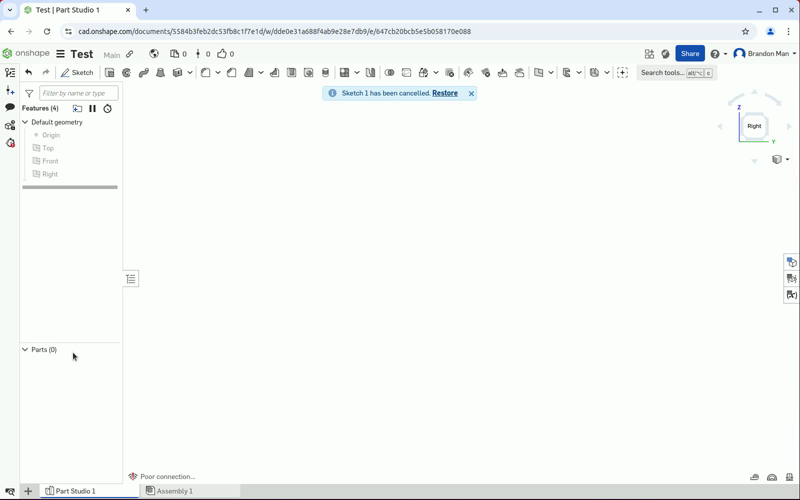
key(shift+s)
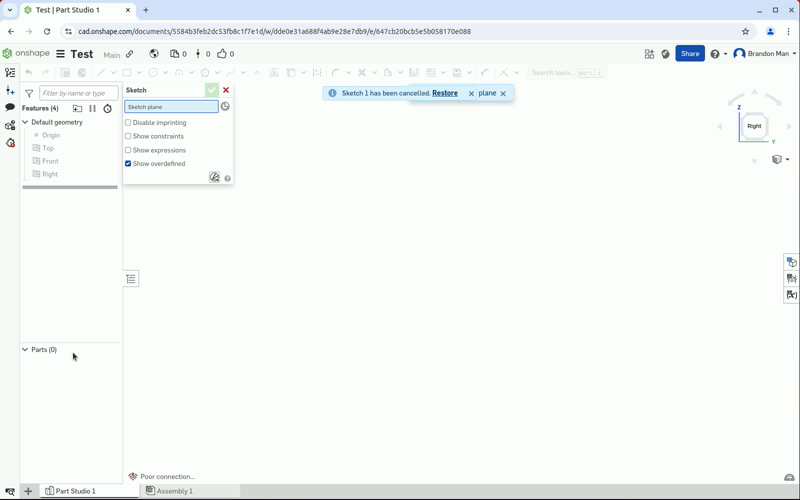
mouse_move(73, 176)
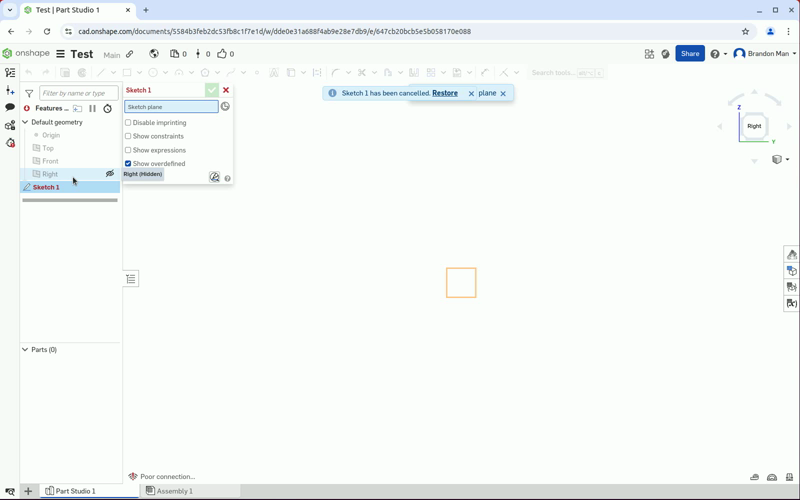
click(73, 176)
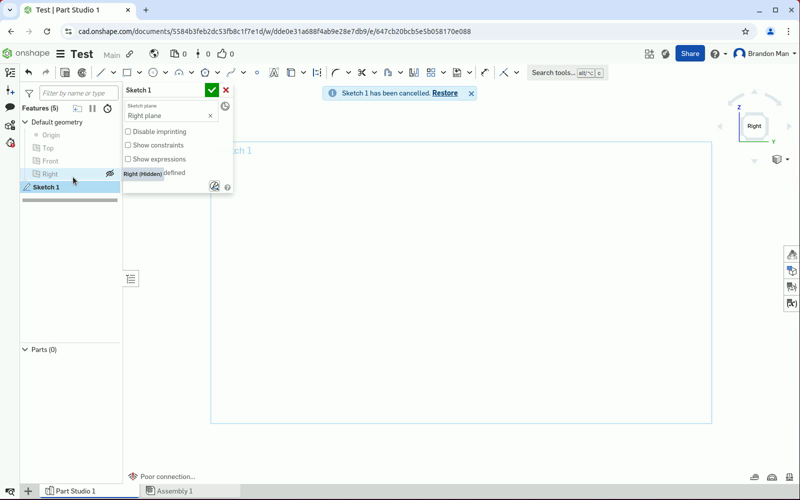
mouse_move(73, 352)
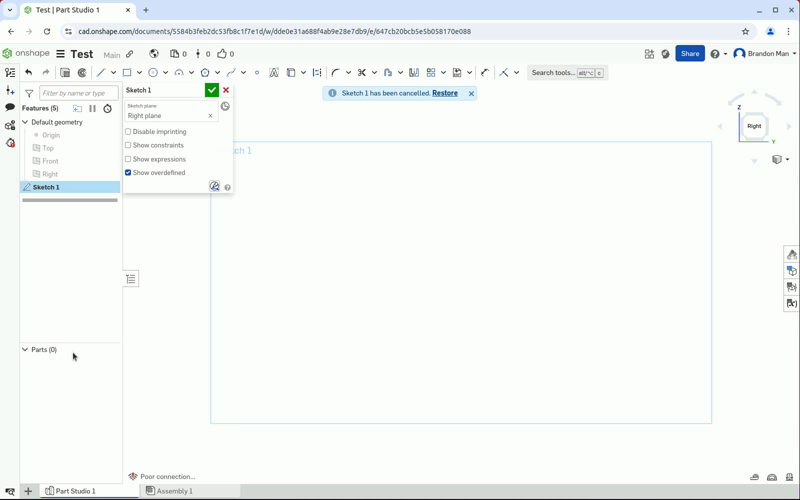
key(y)
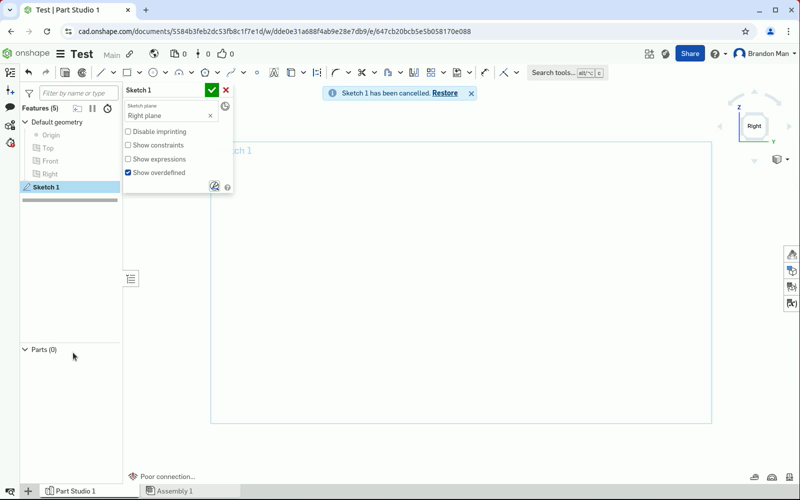
key(l)
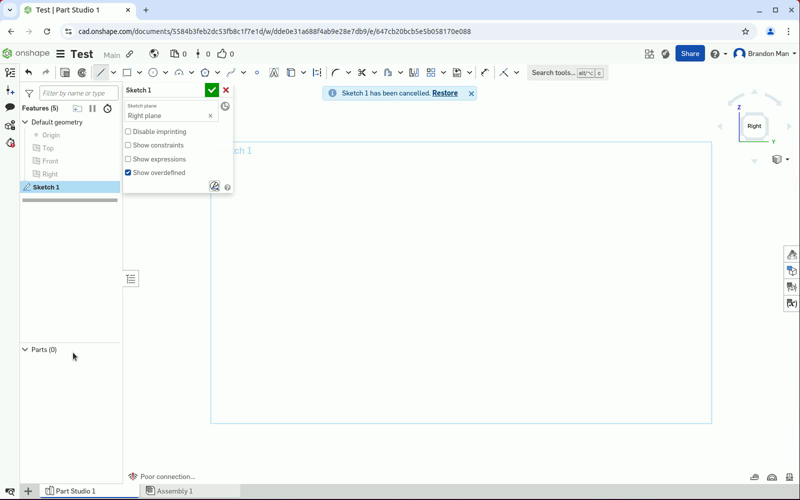
key_down(shift)
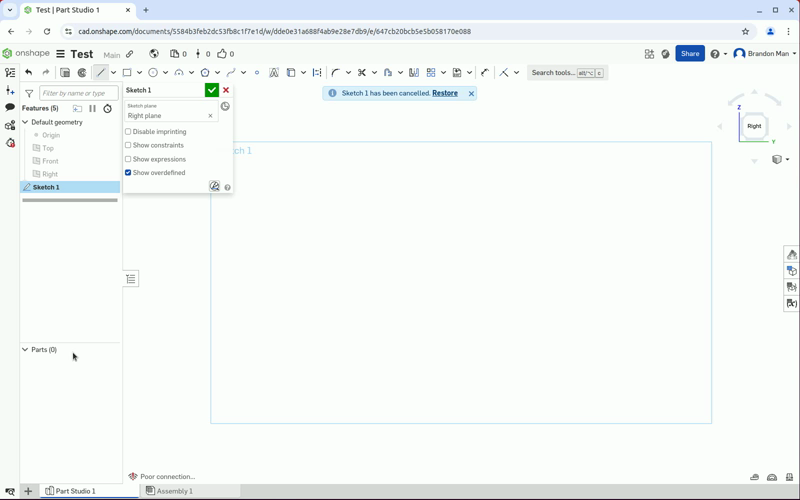
mouse_move(424, 282)
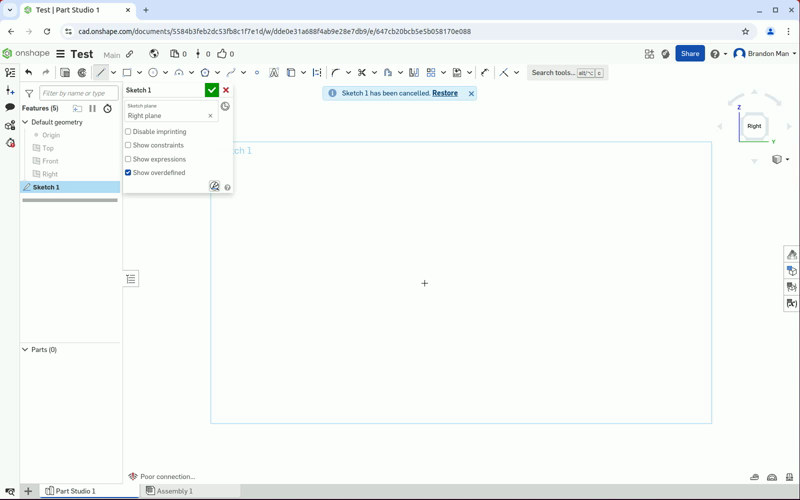
click(424, 282)
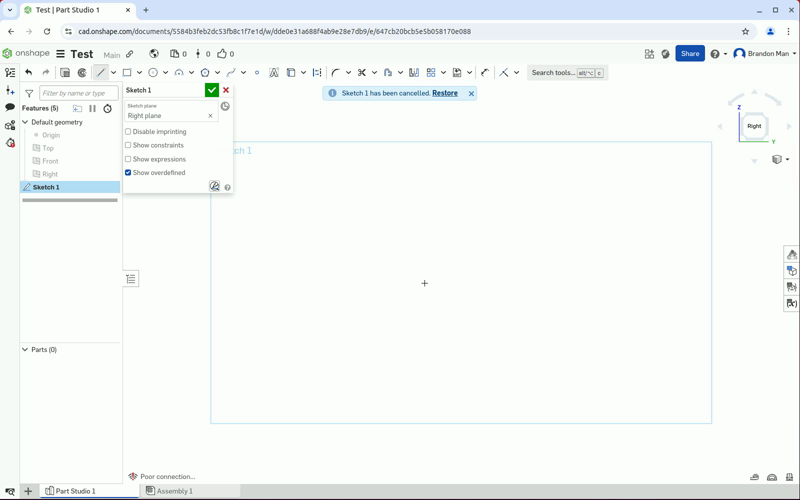
key_up(shift)
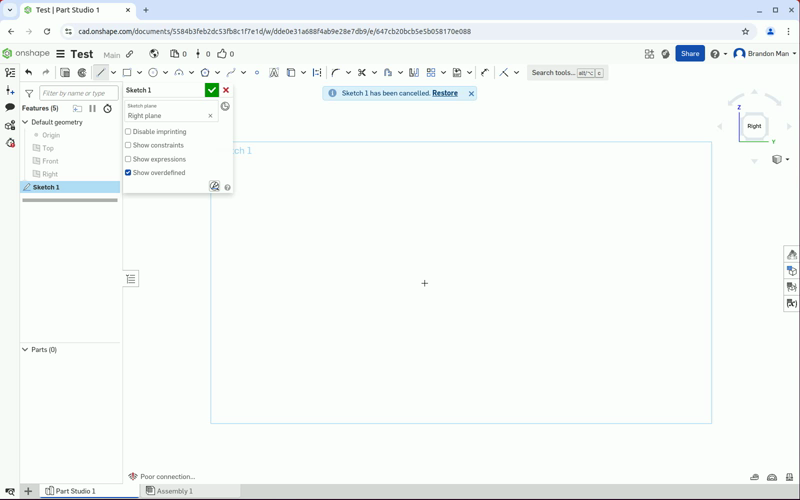
key_down(shift)
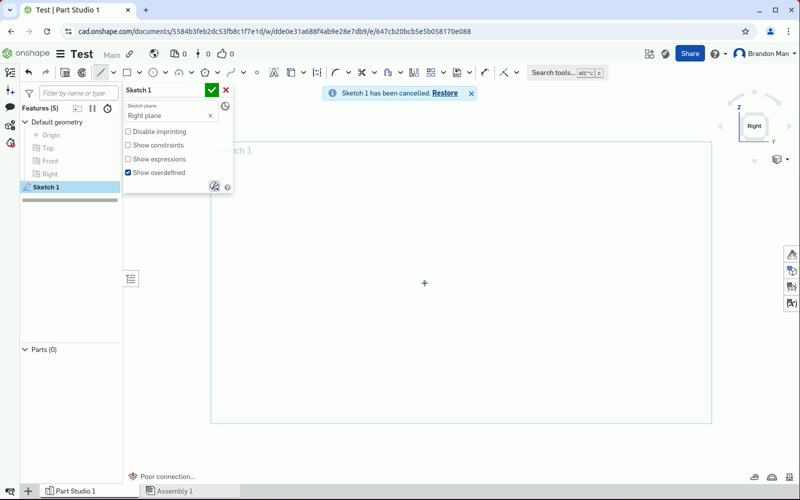
mouse_move(454, 282)
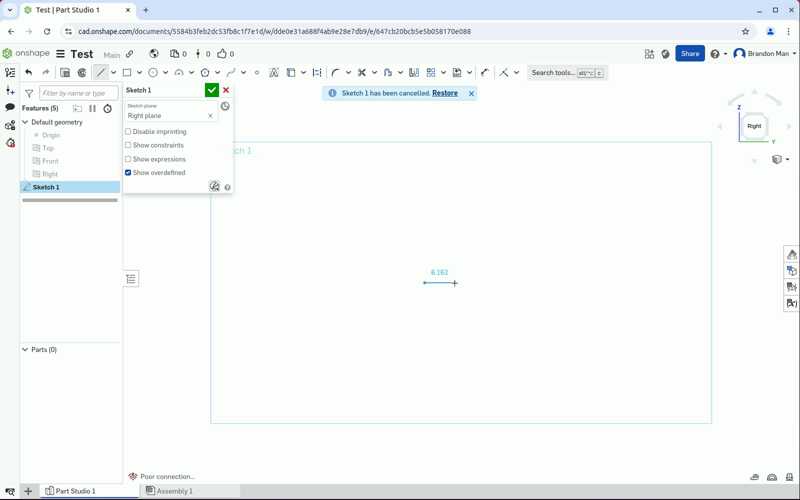
mouse_move(461, 282)
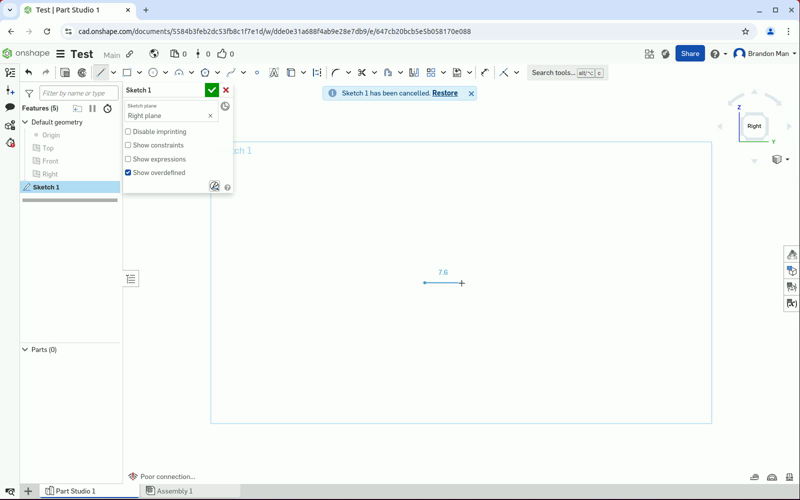
click(461, 282)
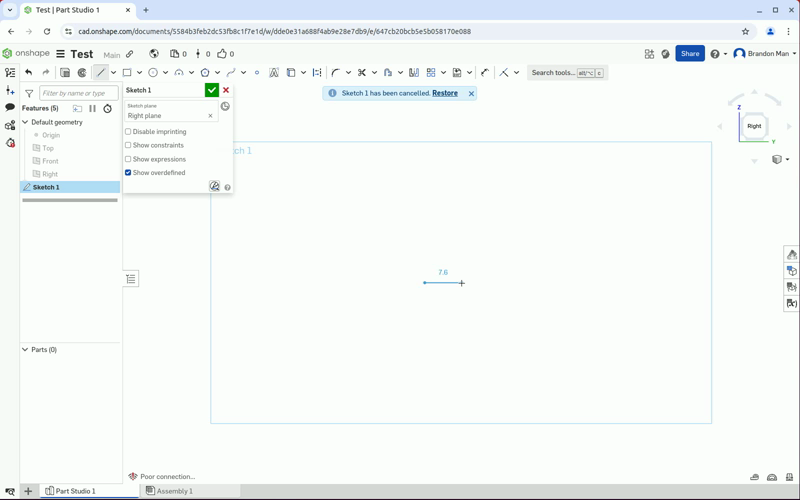
key_up(shift)
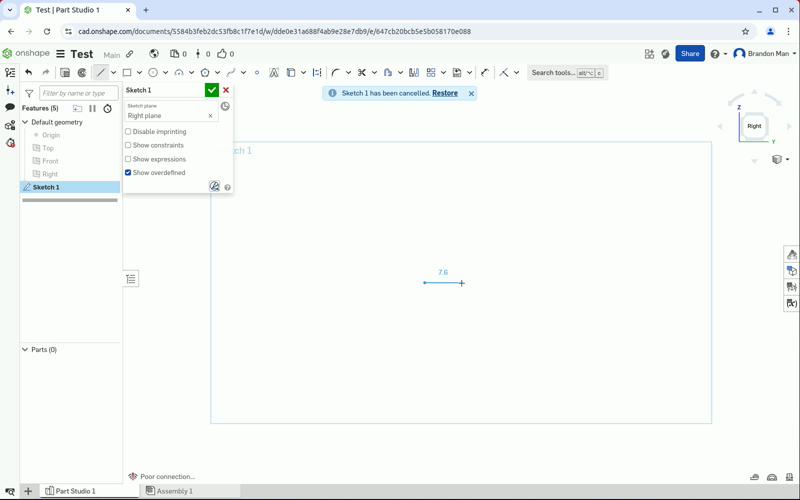
key_down(shift)
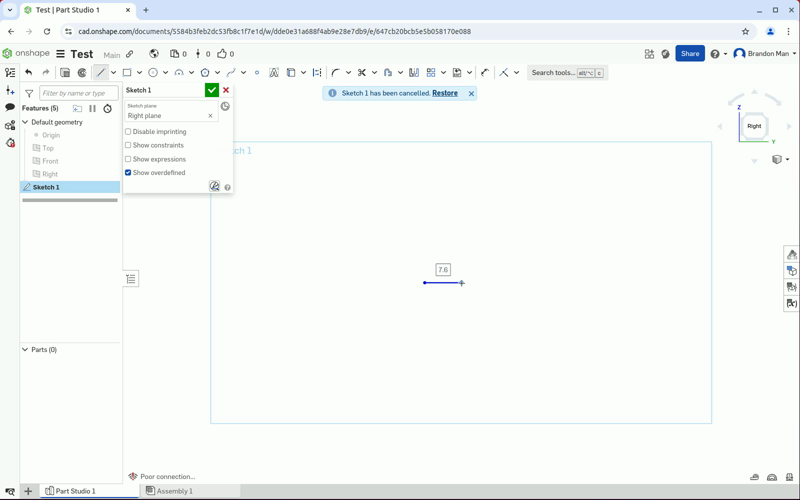
mouse_move(491, 282)
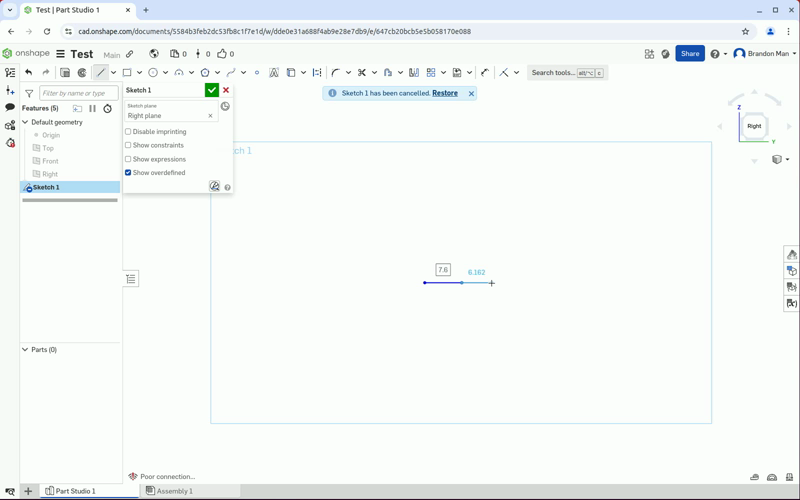
mouse_move(461, 245)
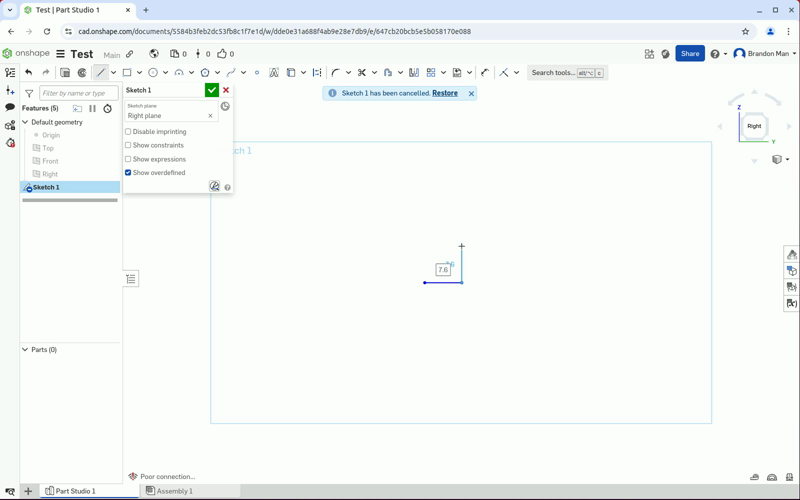
click(461, 245)
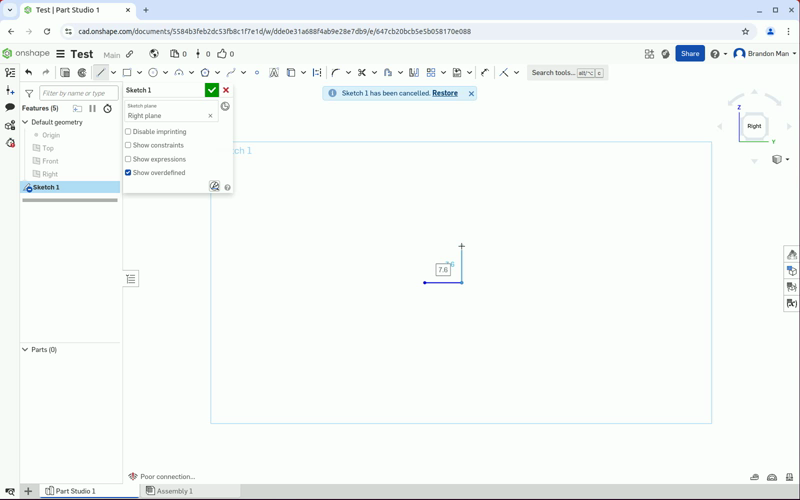
key_up(shift)
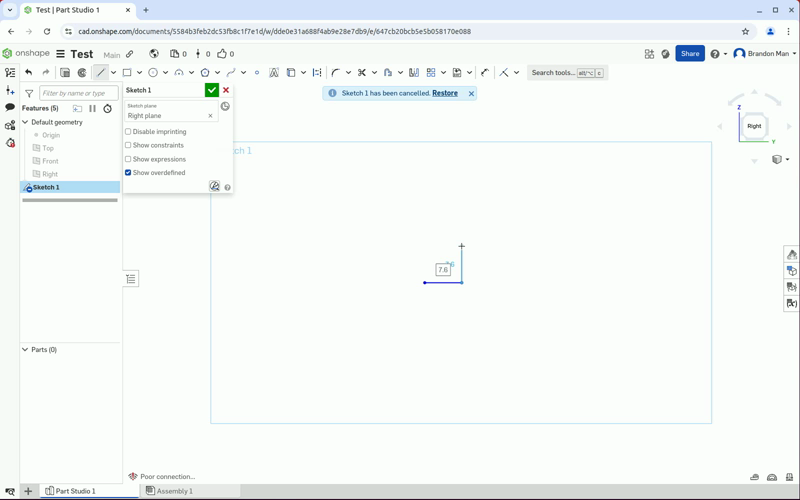
key_down(shift)
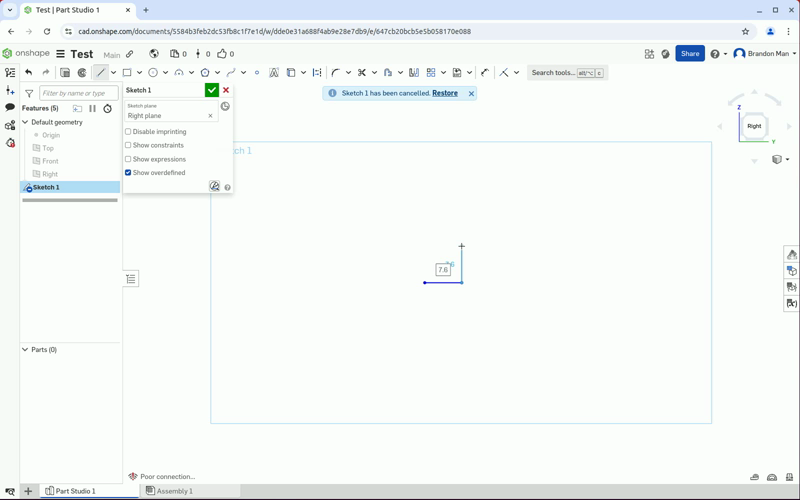
mouse_move(491, 245)
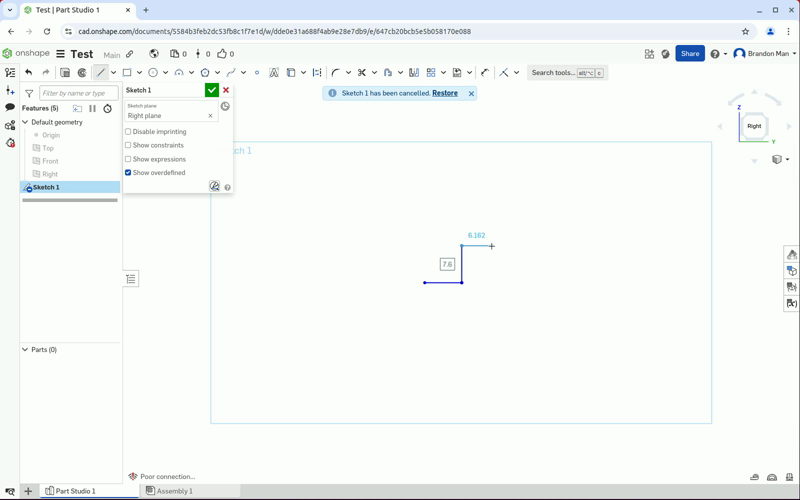
mouse_move(424, 245)
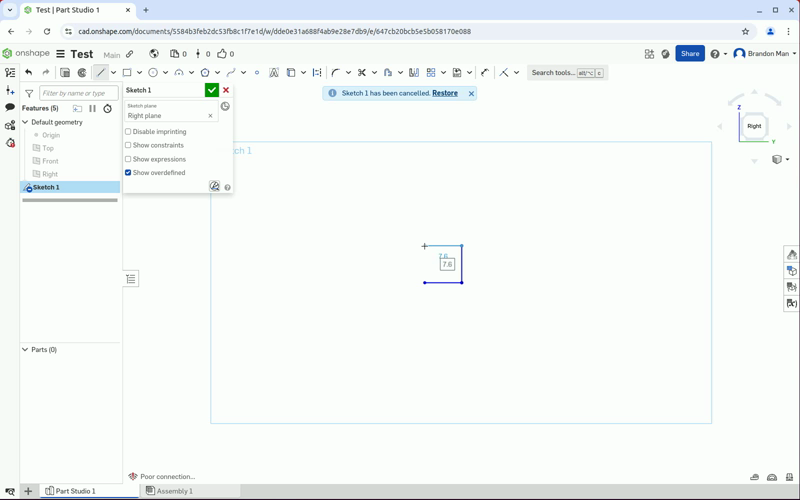
click(424, 245)
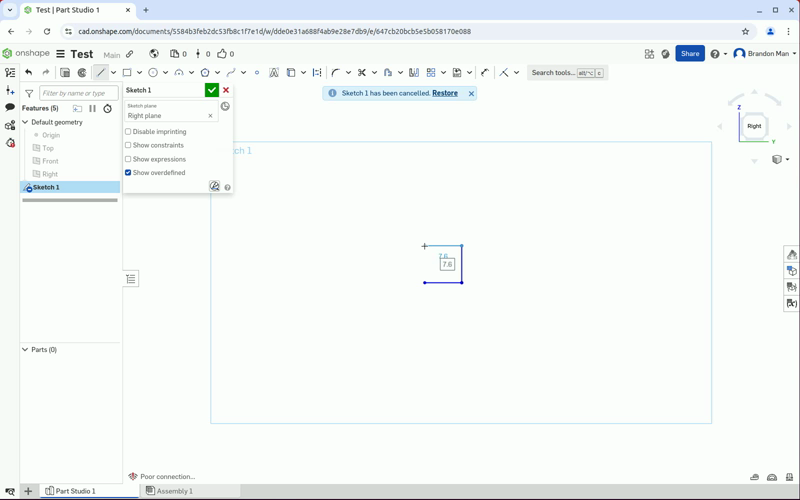
key_up(shift)
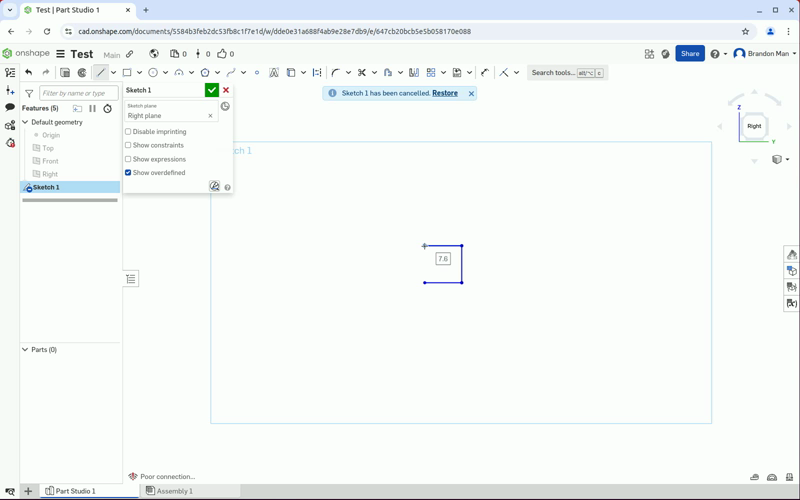
mouse_move(454, 245)
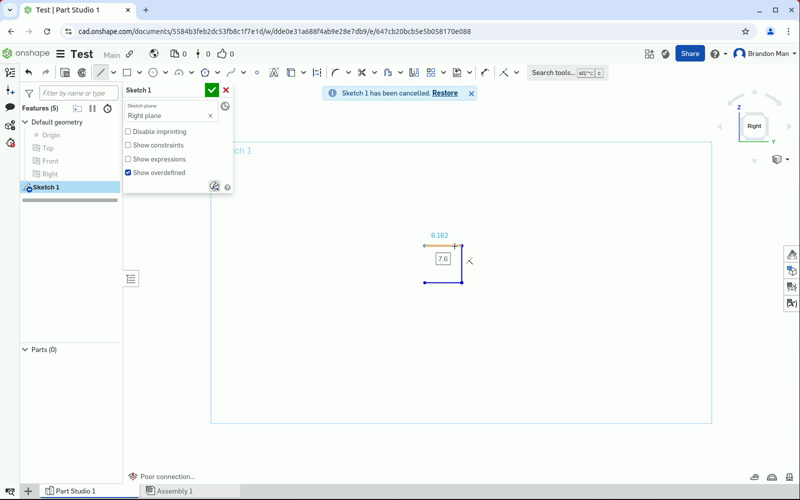
key_down(shift)
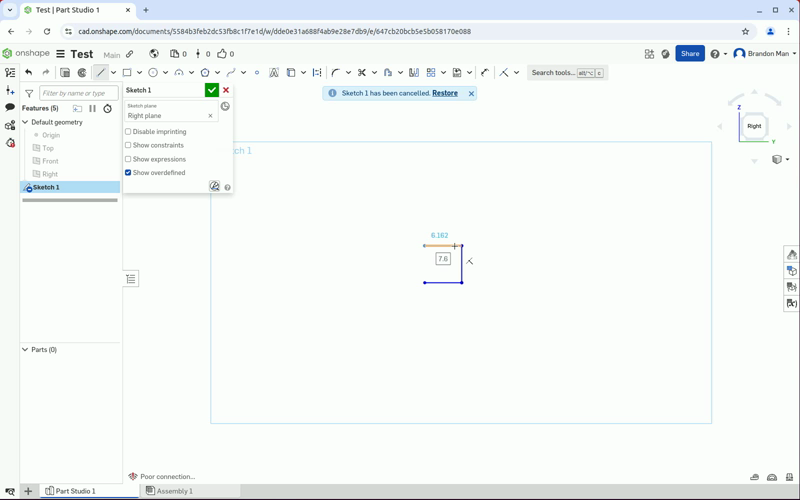
mouse_move(424, 282)
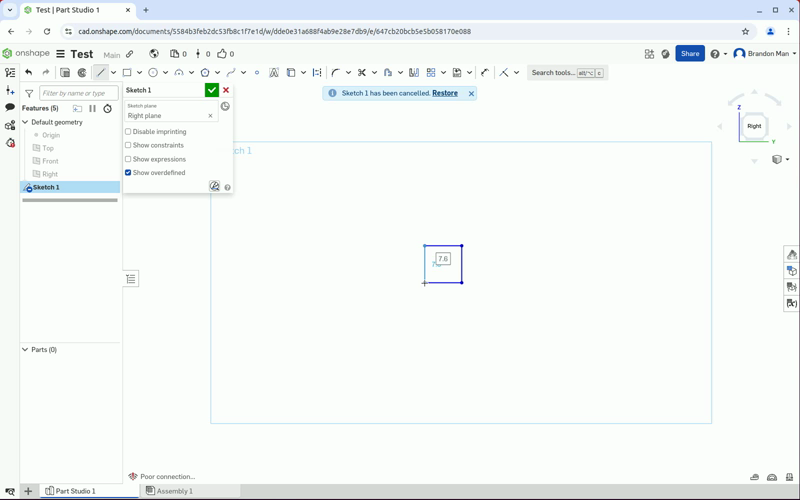
key_up(shift)
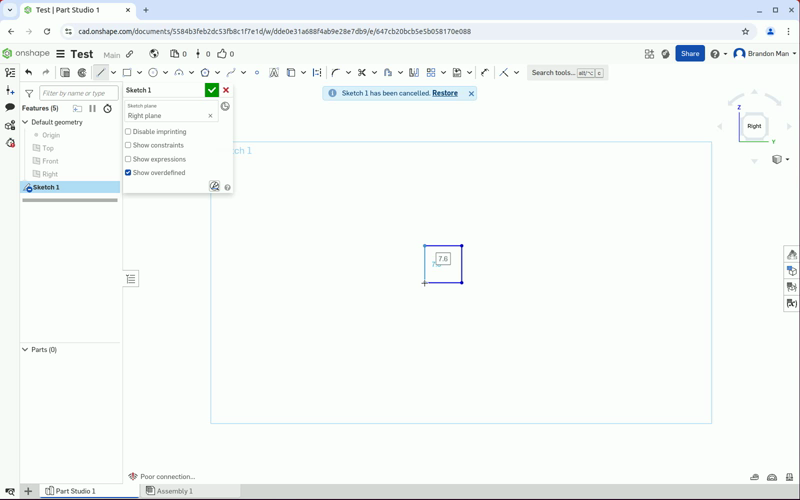
click(424, 282)
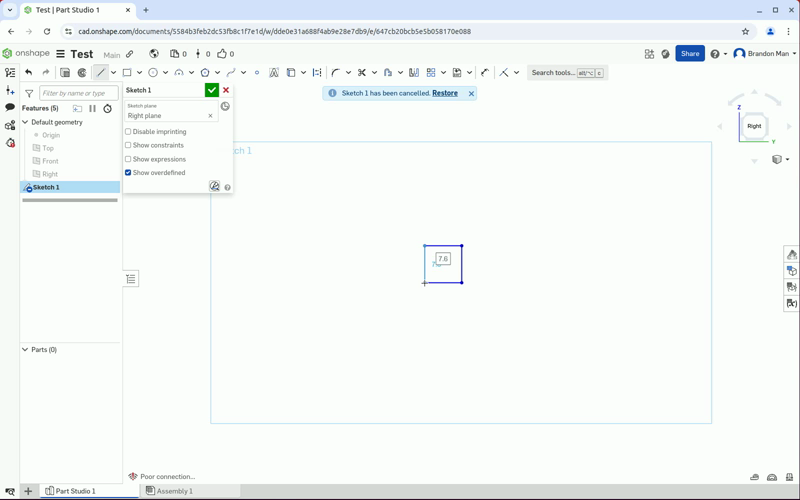
key(esc)
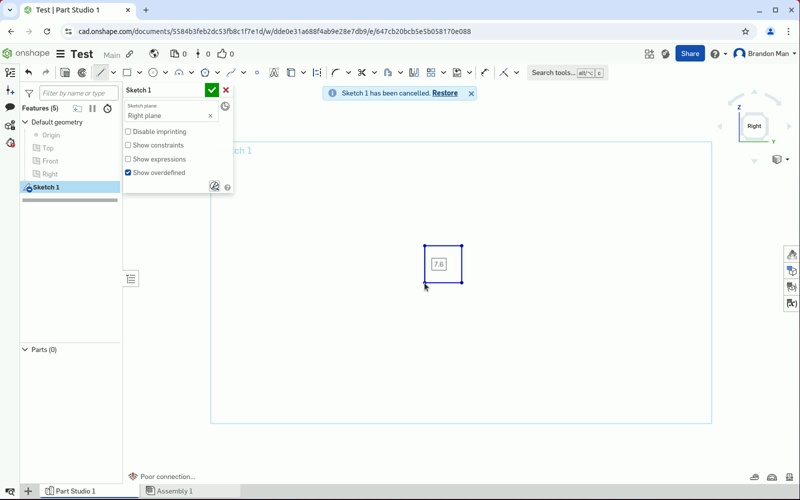
mouse_move(433, 262)
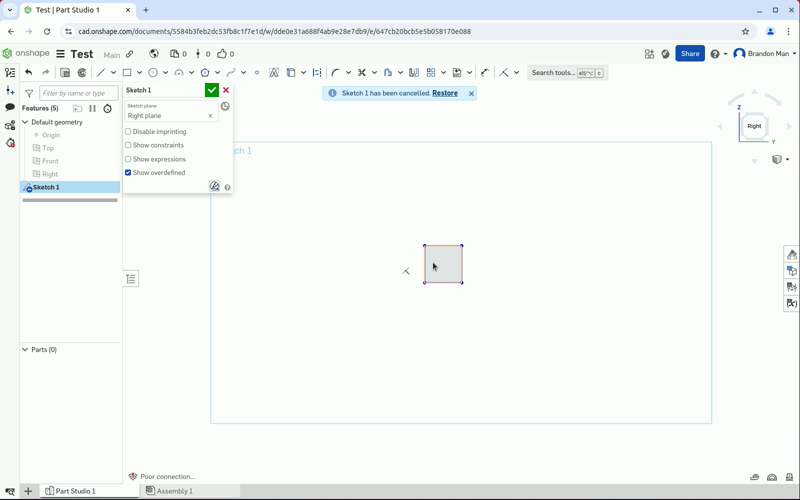
scroll(6)
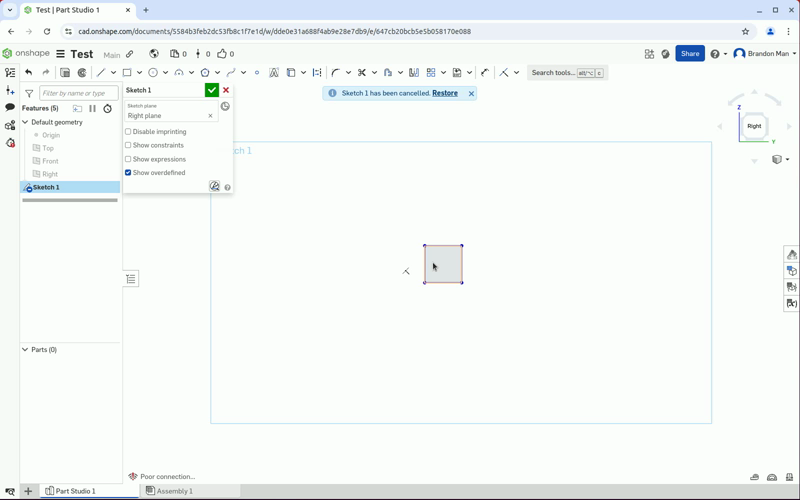
scroll(6)
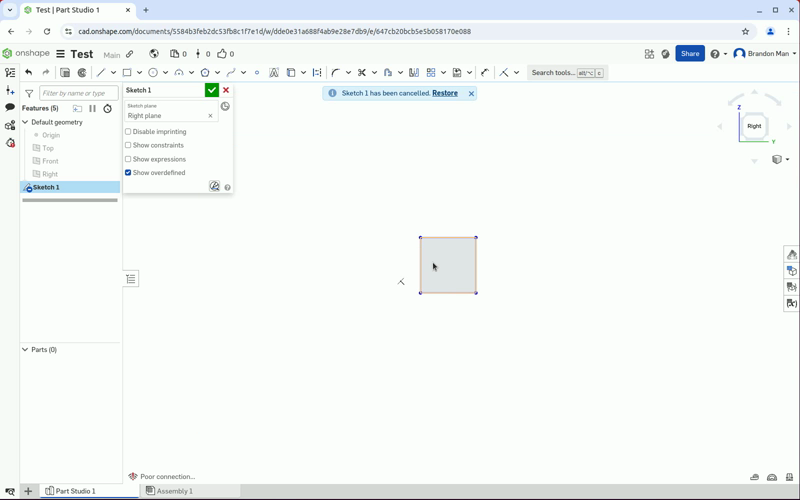
scroll(6)
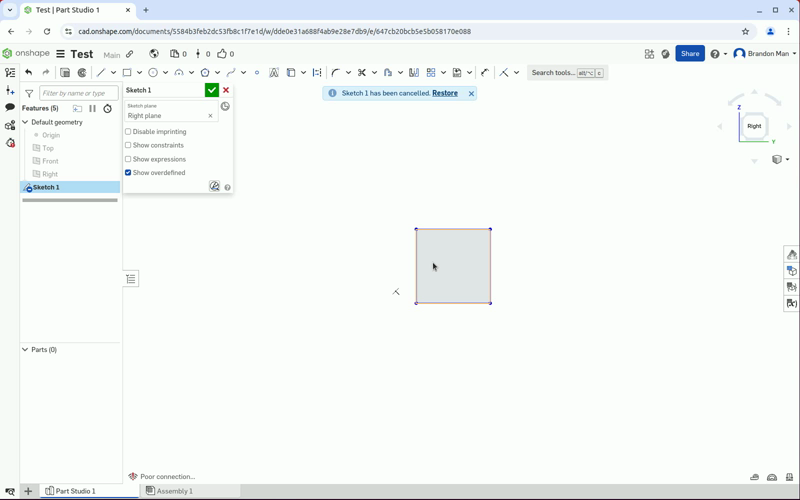
scroll(6)
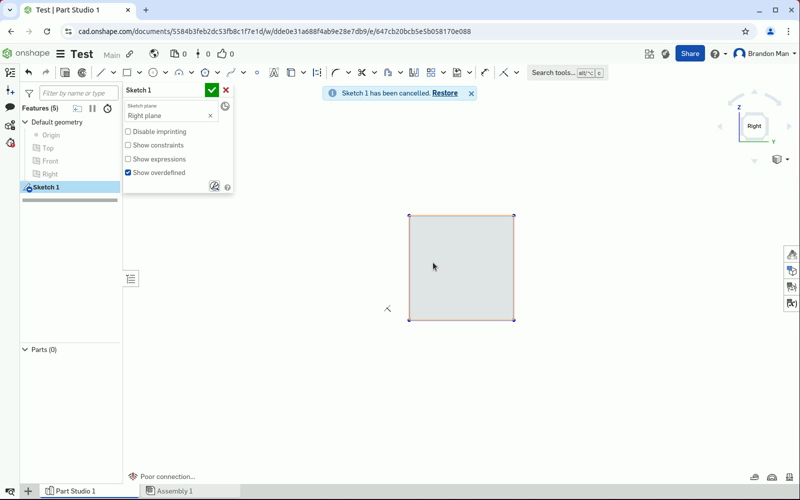
scroll(6)
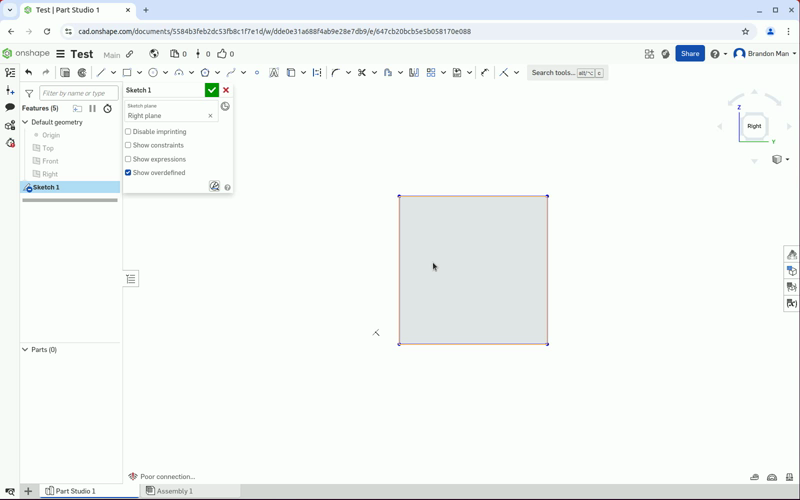
scroll(6)
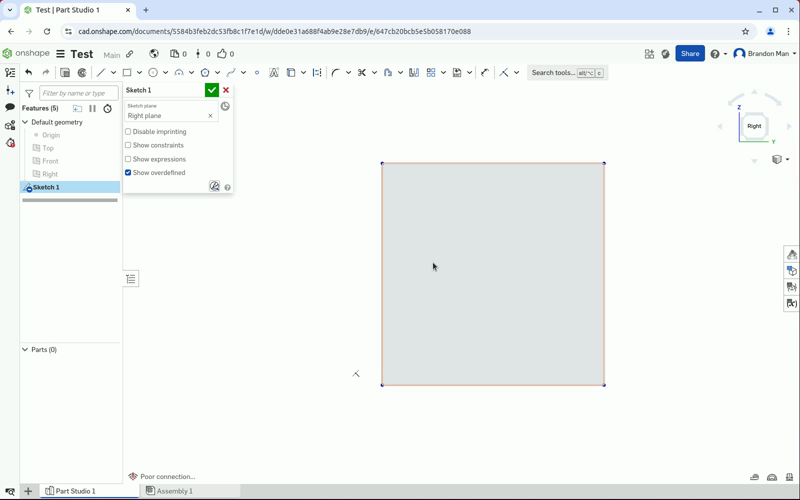
scroll(6)
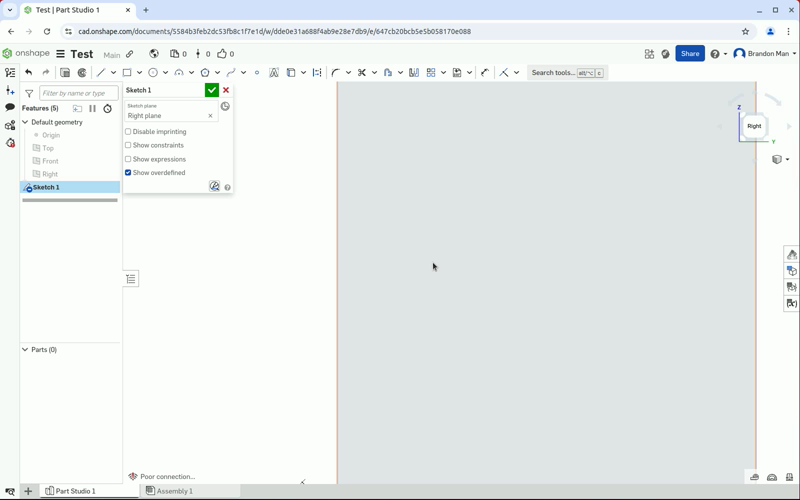
click(433, 262)
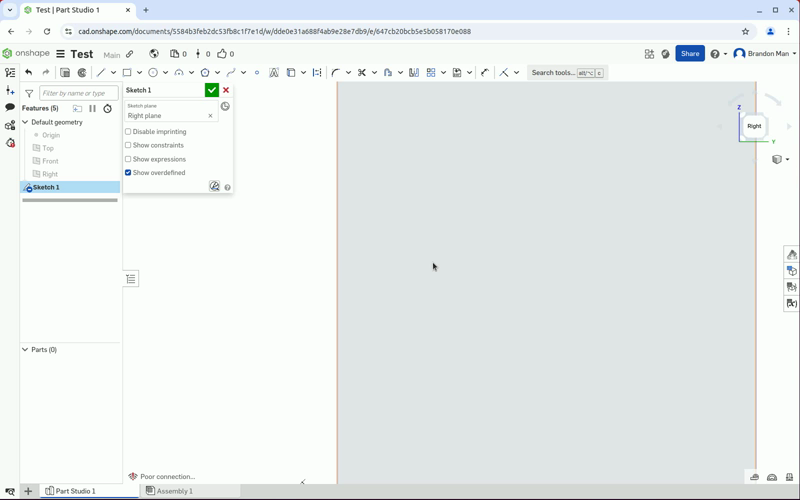
scroll(-6)
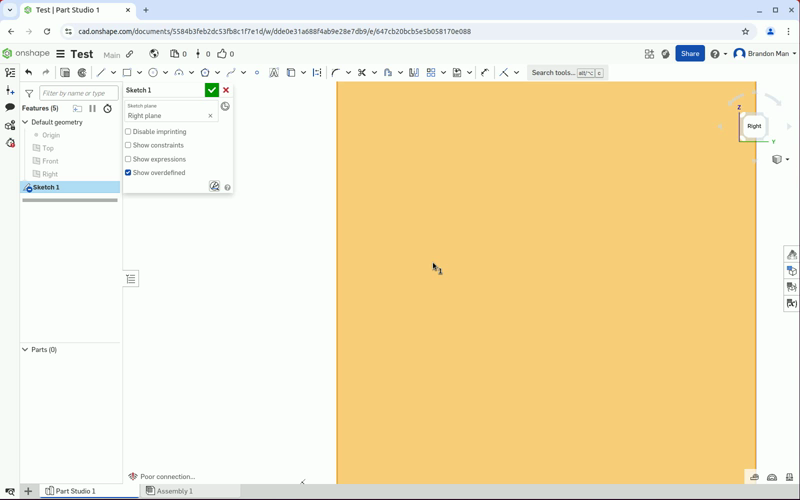
scroll(-6)
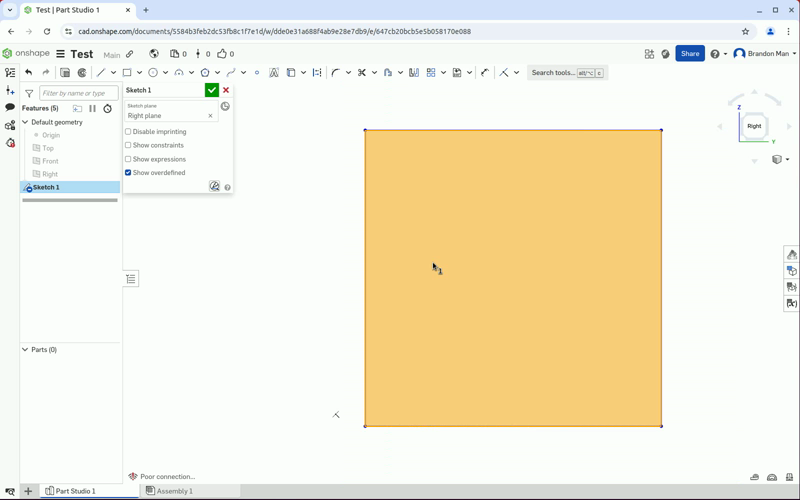
scroll(-6)
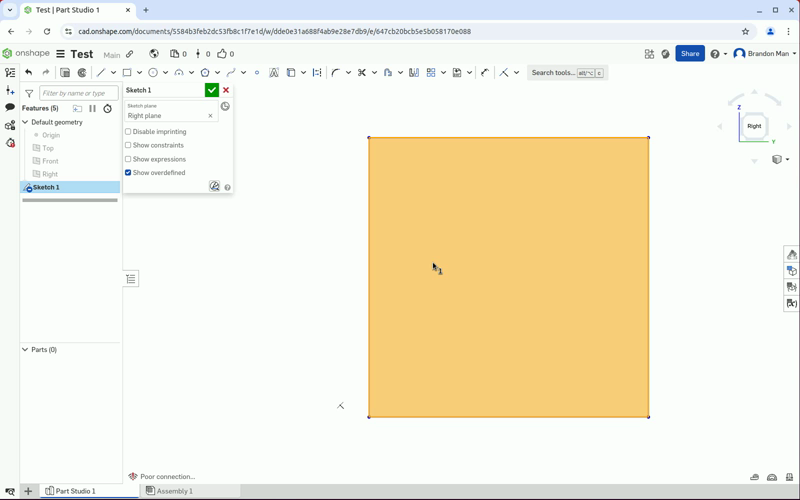
scroll(-6)
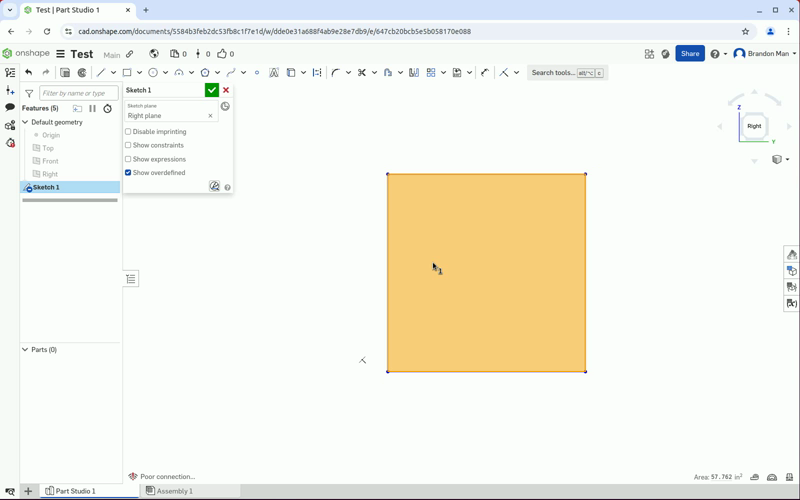
scroll(-6)
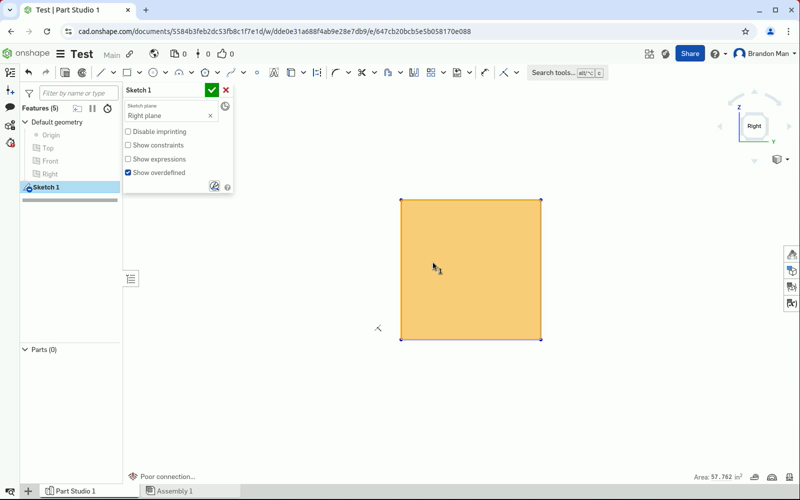
scroll(-6)
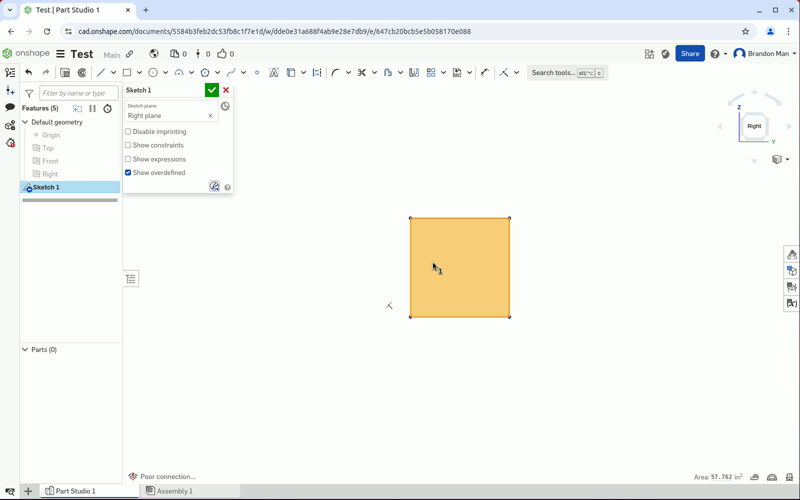
scroll(-6)
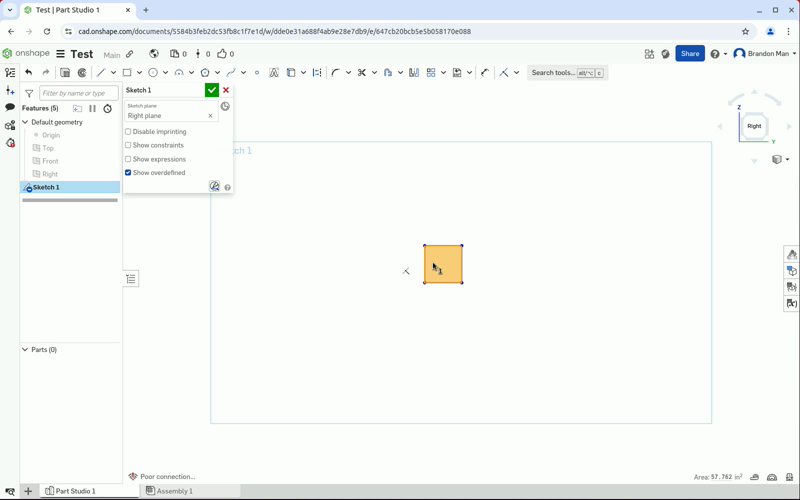
mouse_move(73, 352)
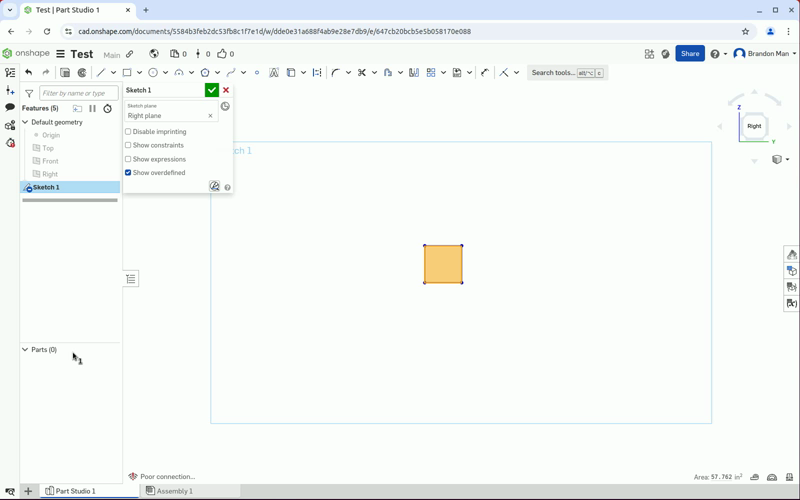
key(shift+y)
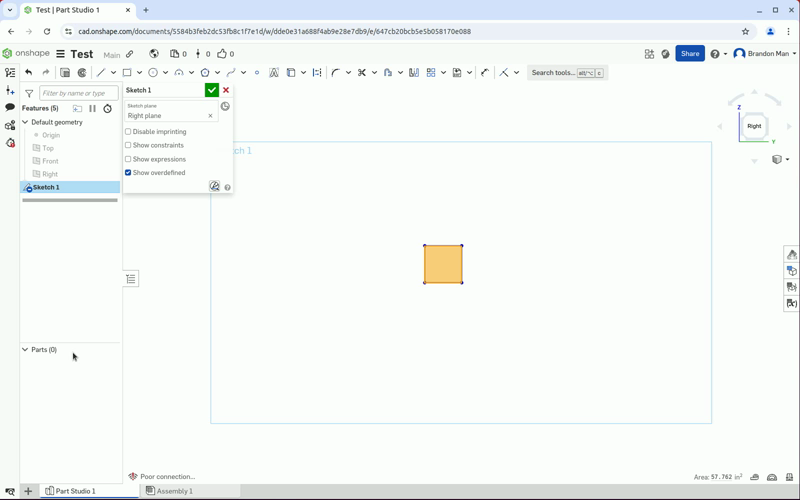
key(shift+e)
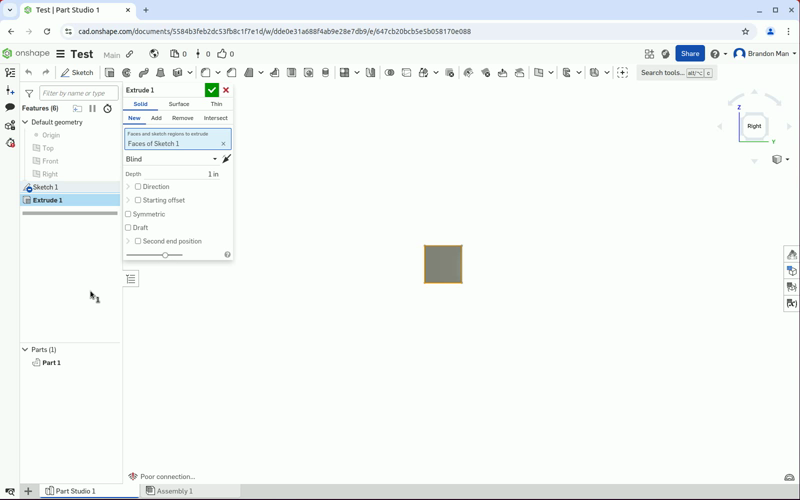
mouse_move(143, 106)
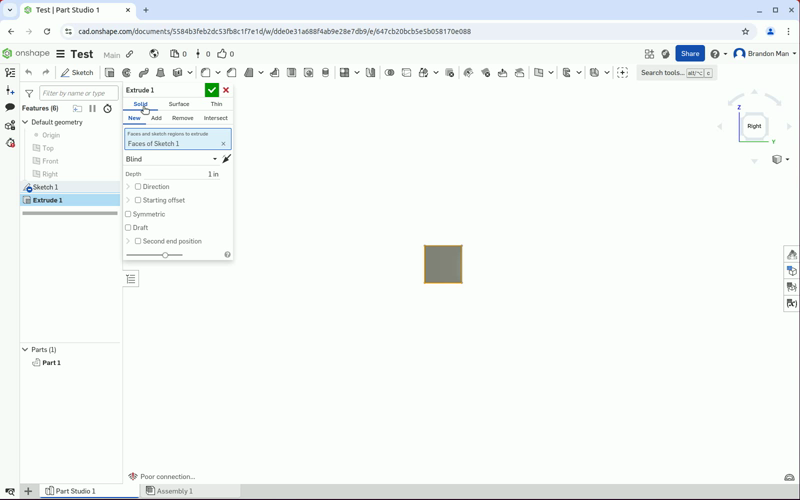
click(143, 106)
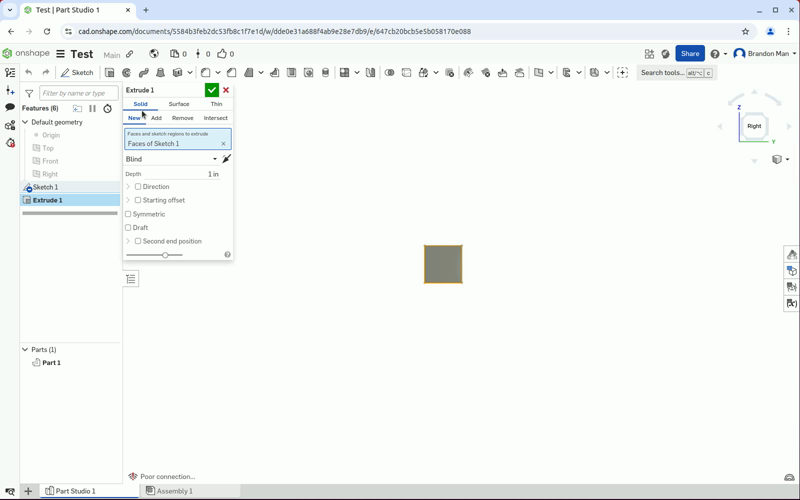
mouse_move(137, 120)
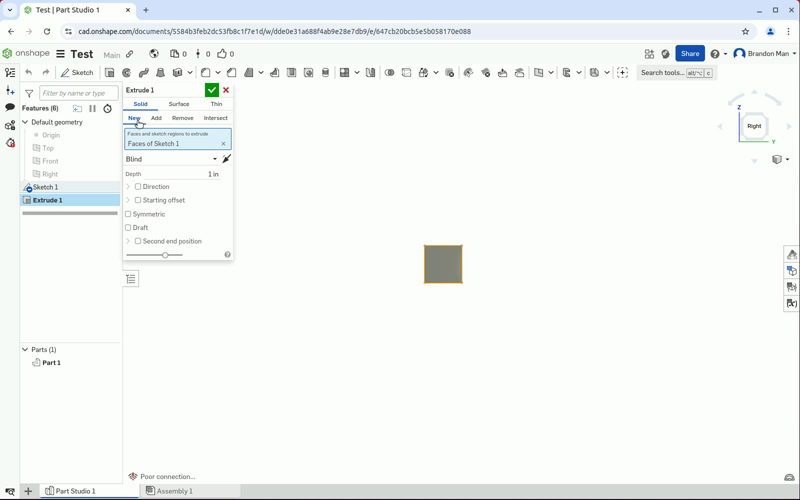
click(137, 120)
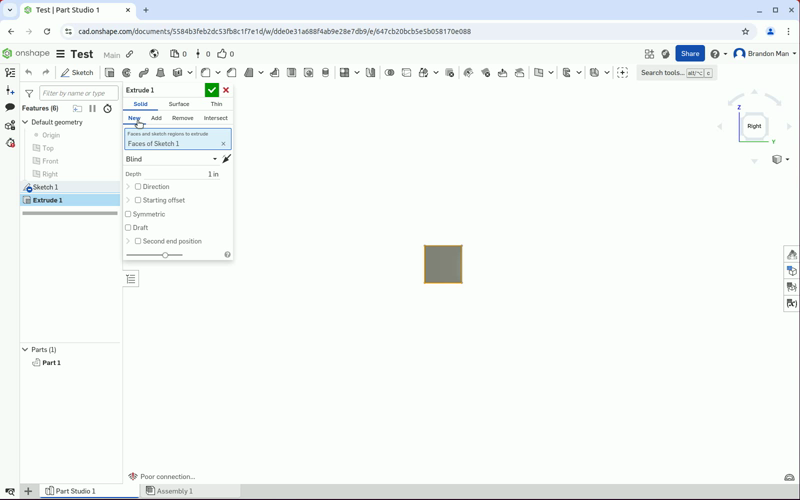
key(tab, 4)
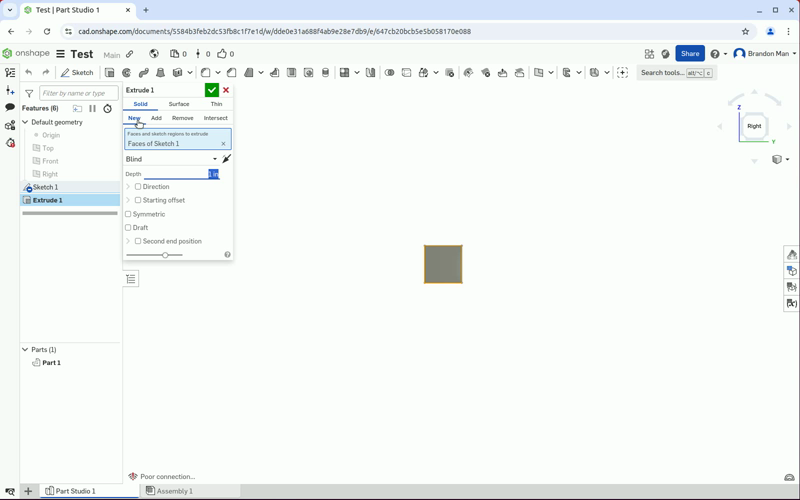
text(23.108)
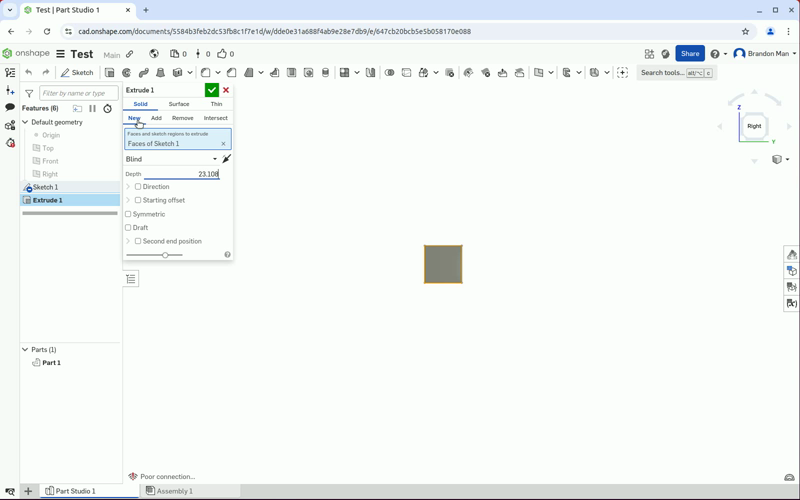
key(enter)
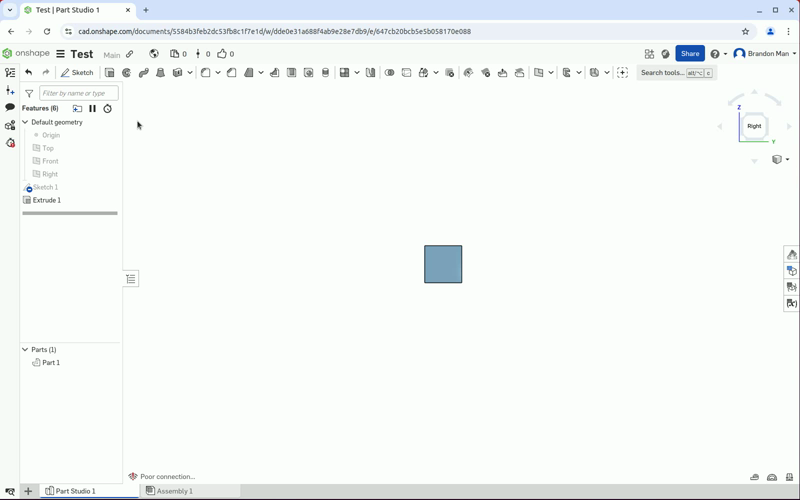
key(shift+h)
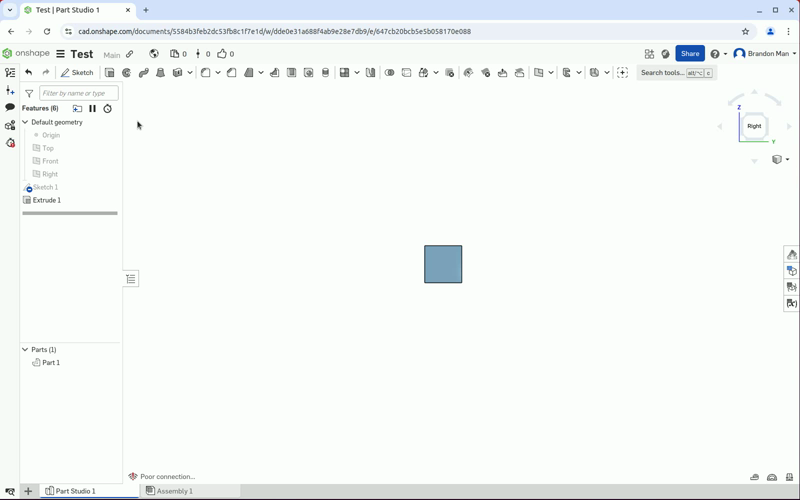
key(shift+h)
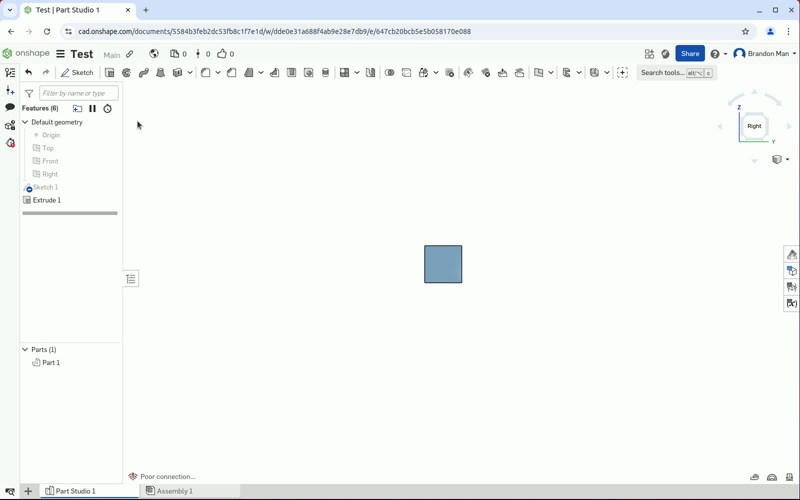
mouse_move(73, 189)
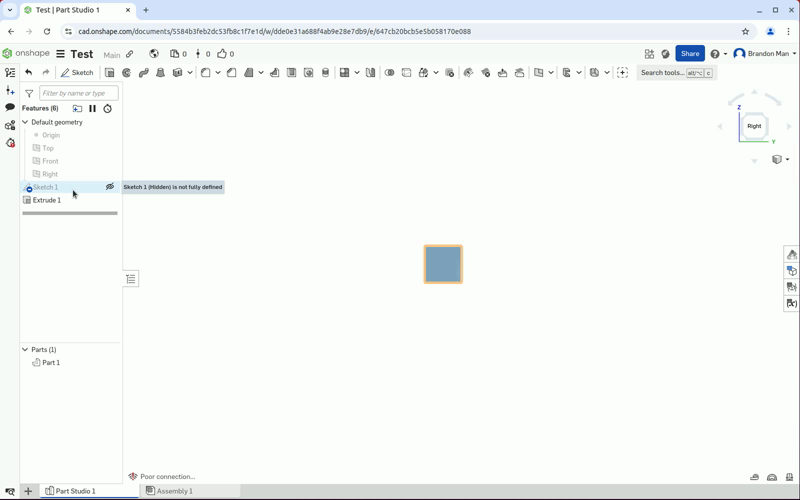
click(73, 189)
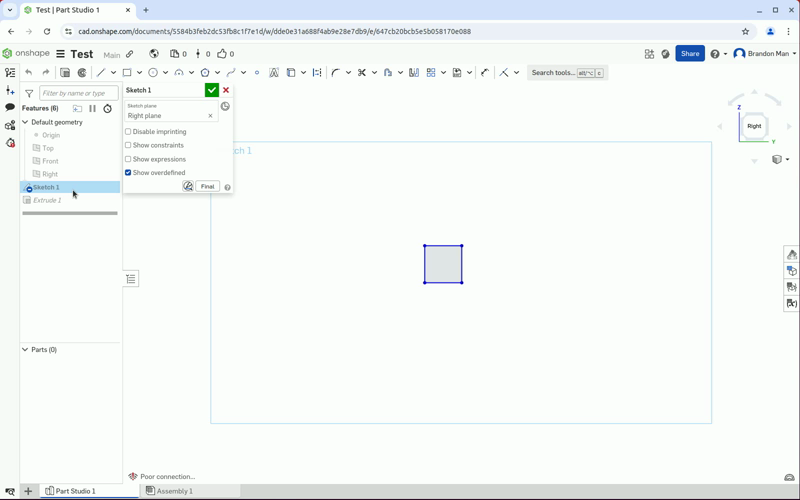
mouse_move(229, 92)
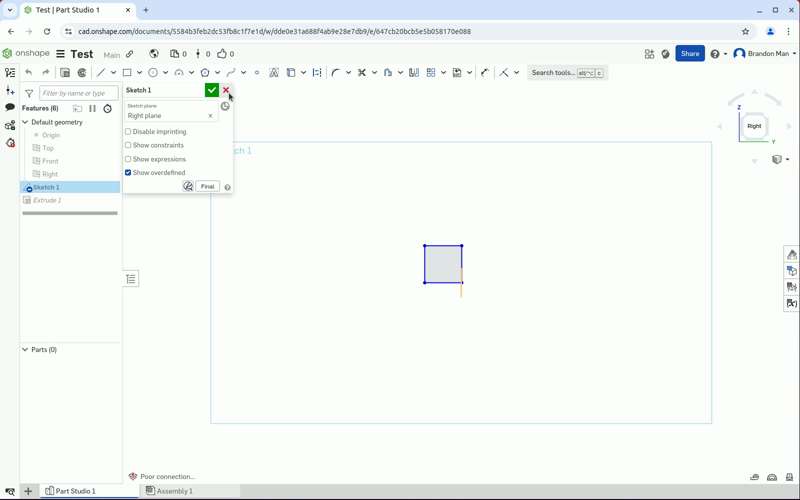
click(229, 92)
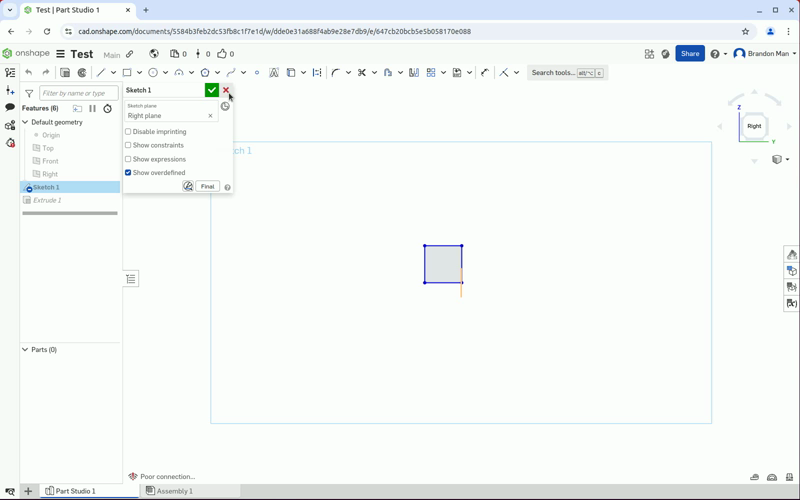
key(shift+s)
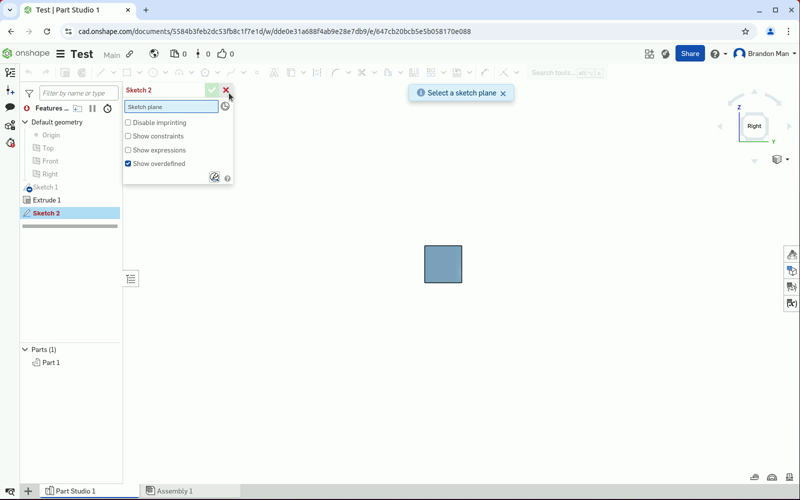
mouse_move(73, 176)
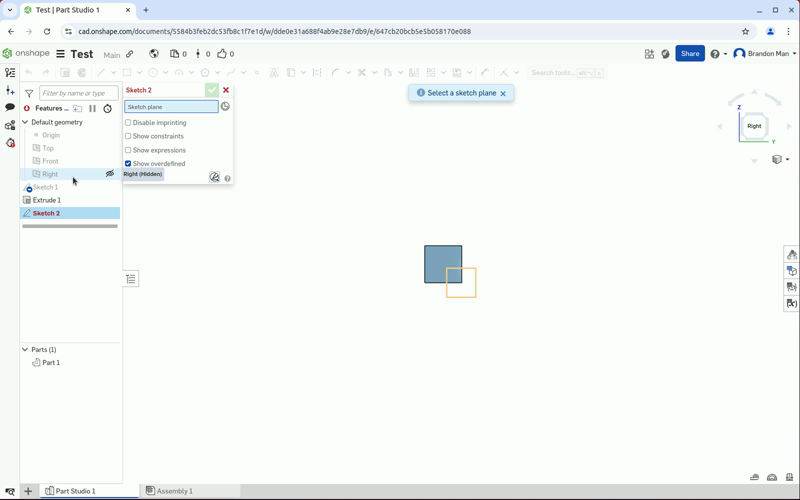
click(73, 176)
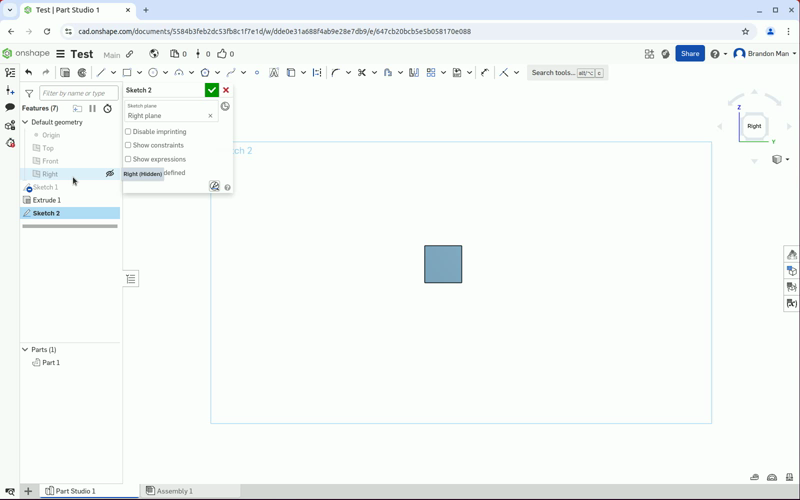
mouse_move(73, 352)
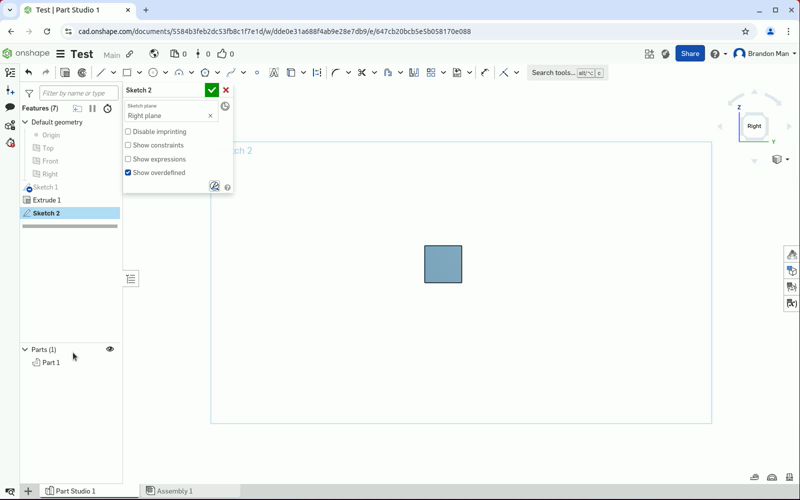
key(y)
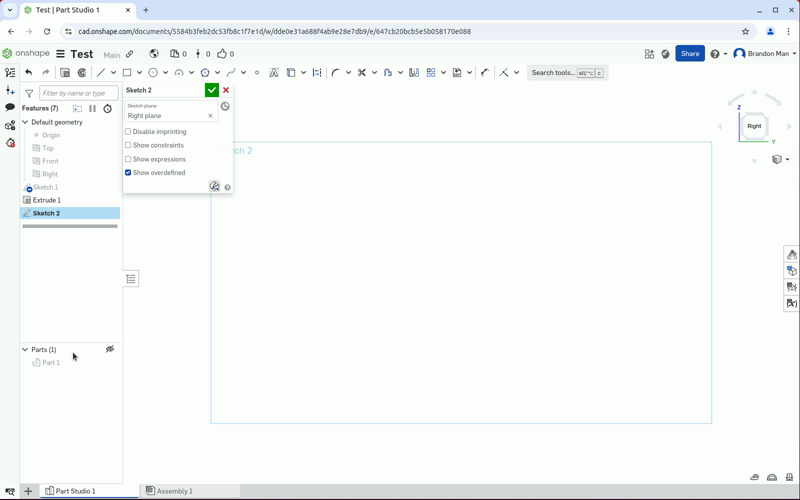
key(c)
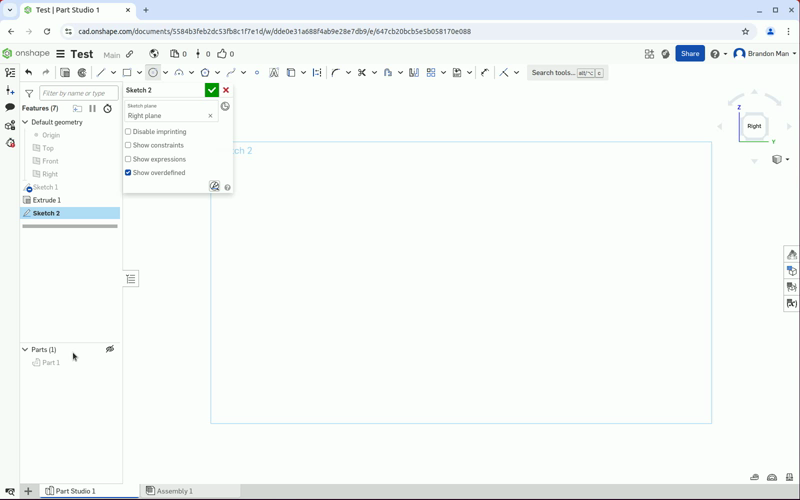
key_down(shift)
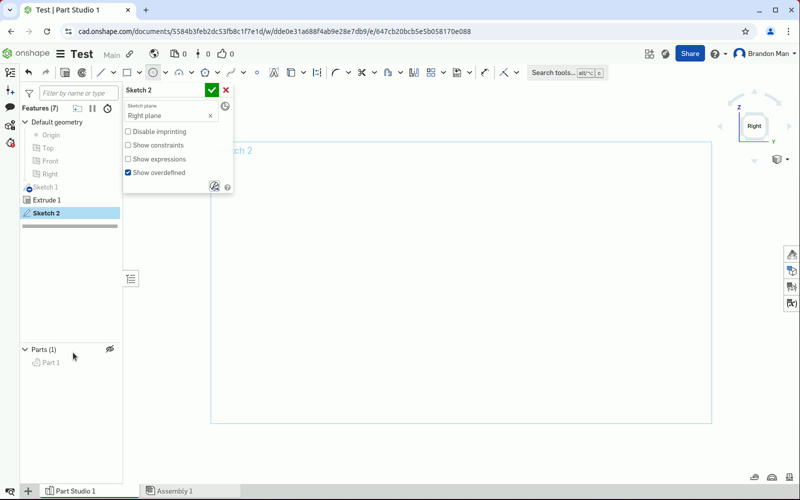
mouse_move(442, 265)
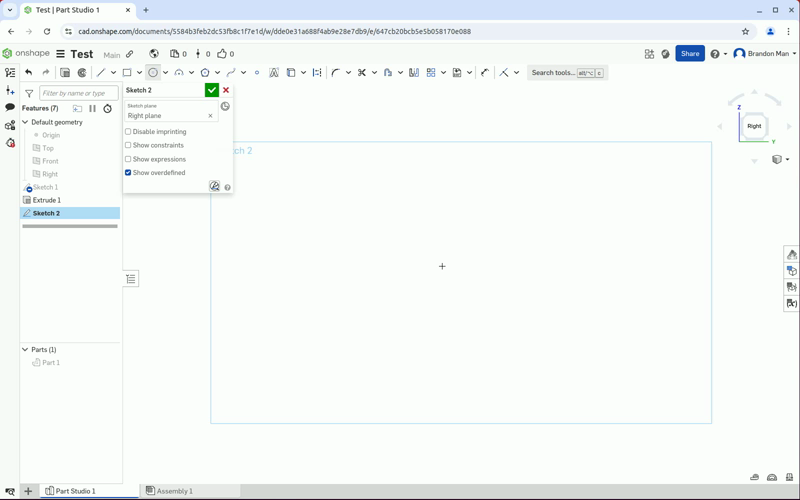
click(442, 265)
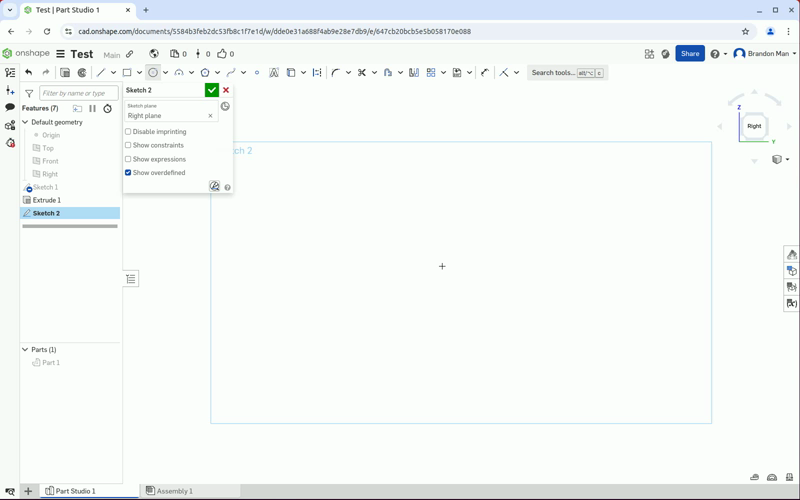
key_up(shift)
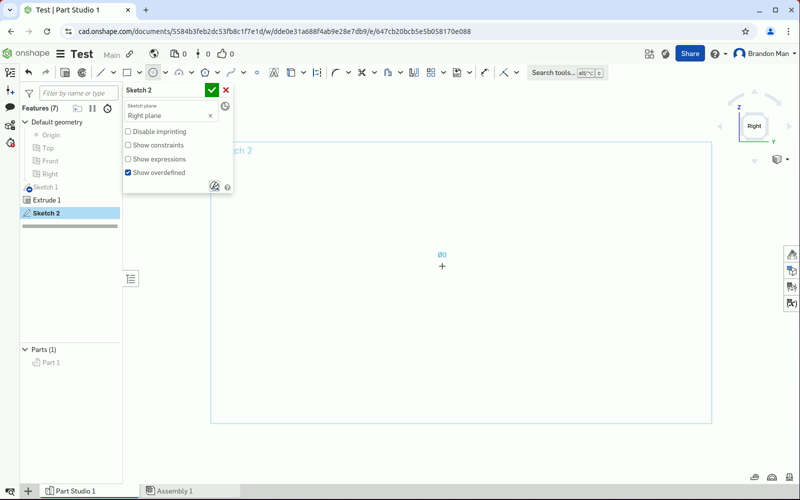
mouse_move(448, 265)
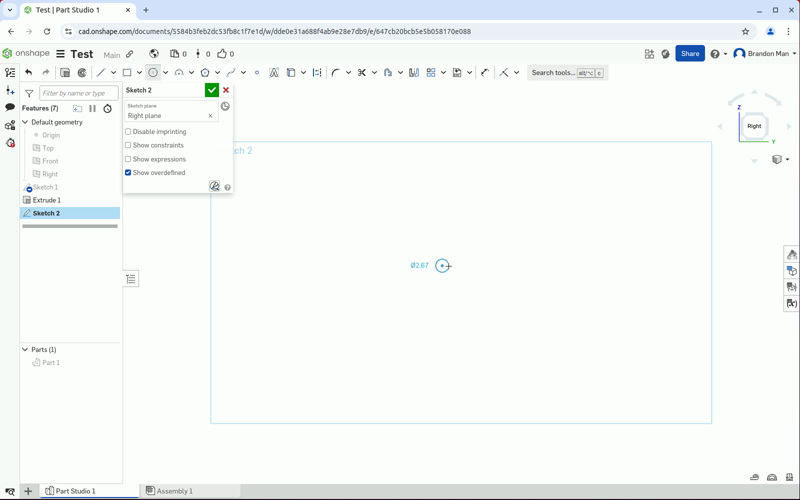
click(448, 265)
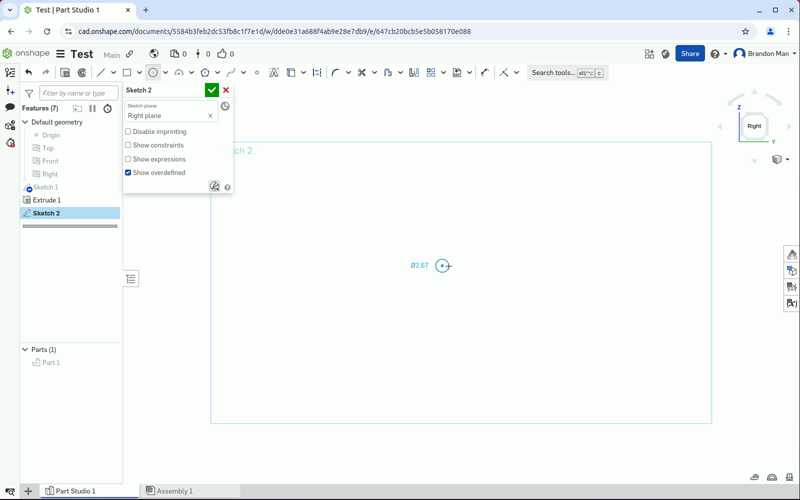
key(esc)
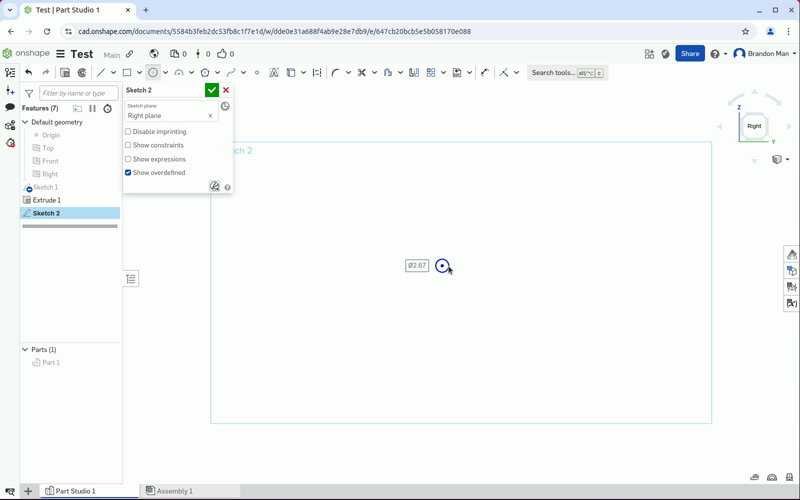
mouse_move(441, 260)
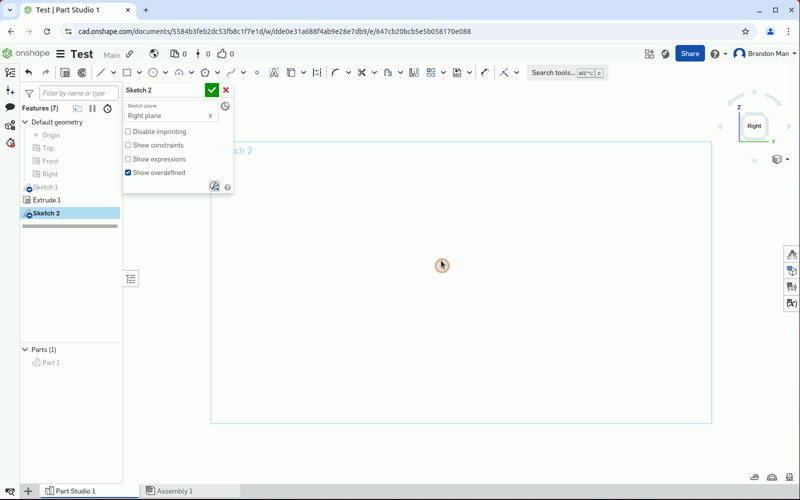
scroll(6)
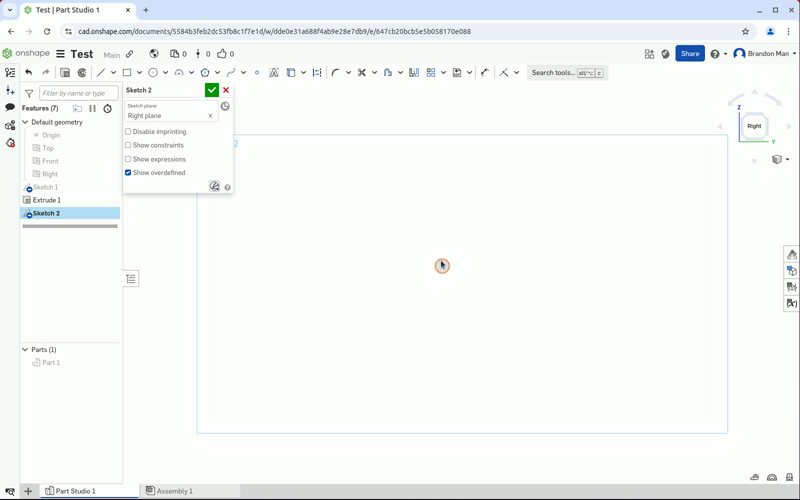
scroll(6)
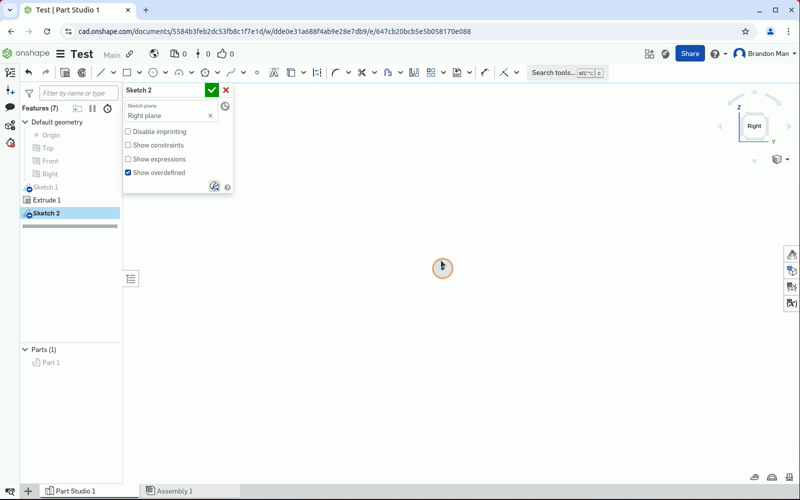
scroll(6)
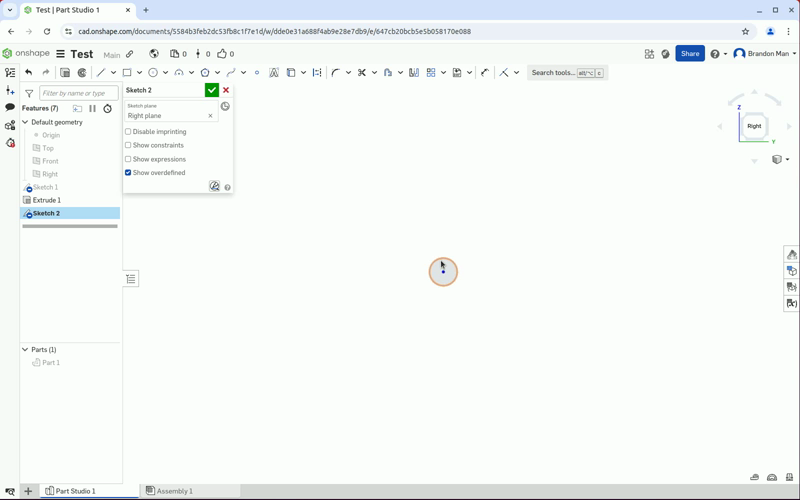
scroll(6)
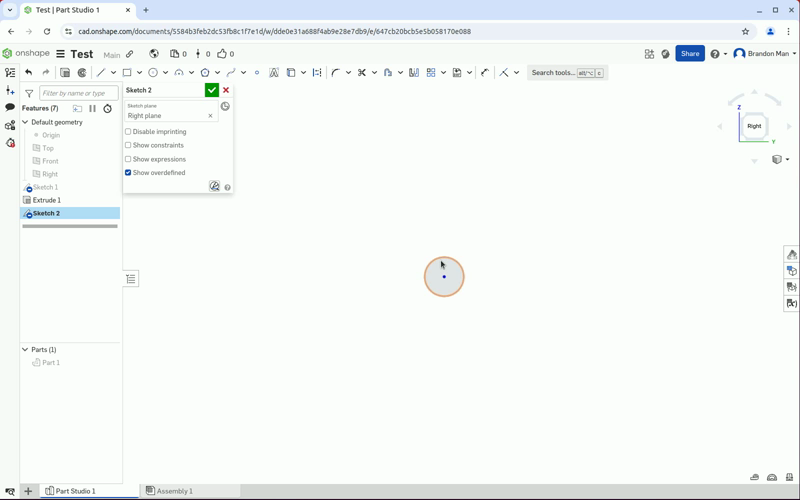
scroll(6)
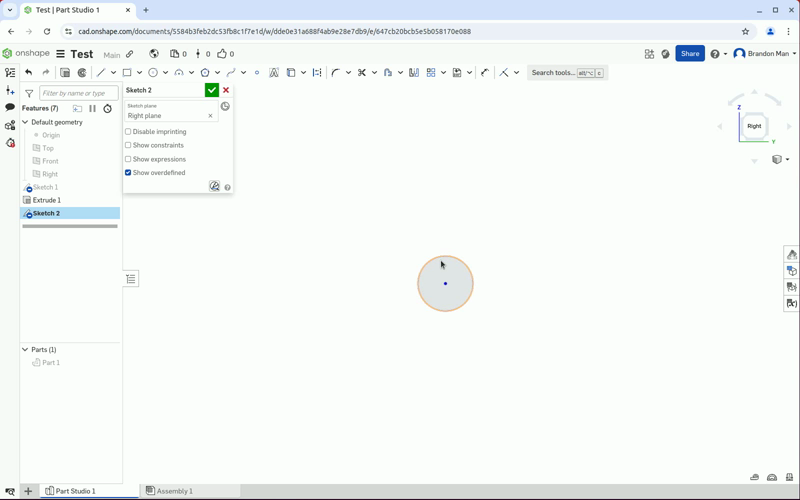
scroll(6)
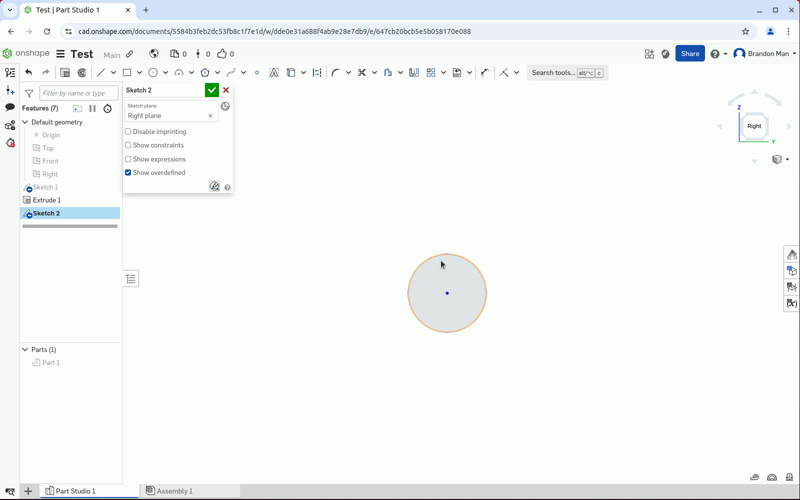
scroll(6)
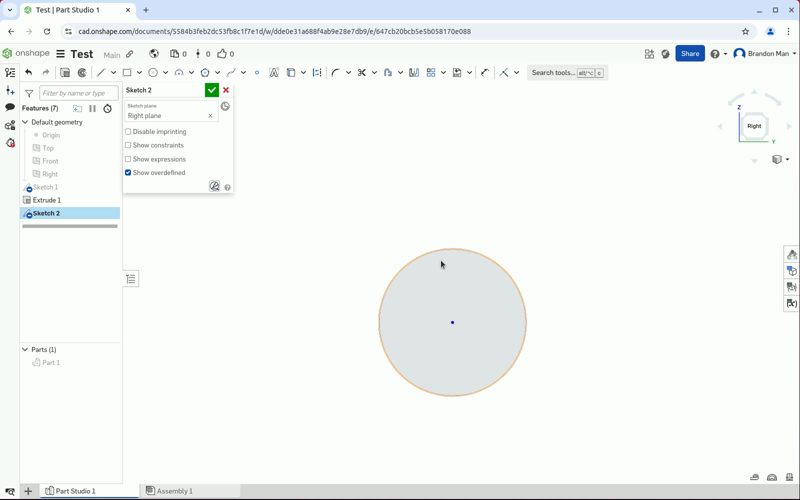
click(441, 260)
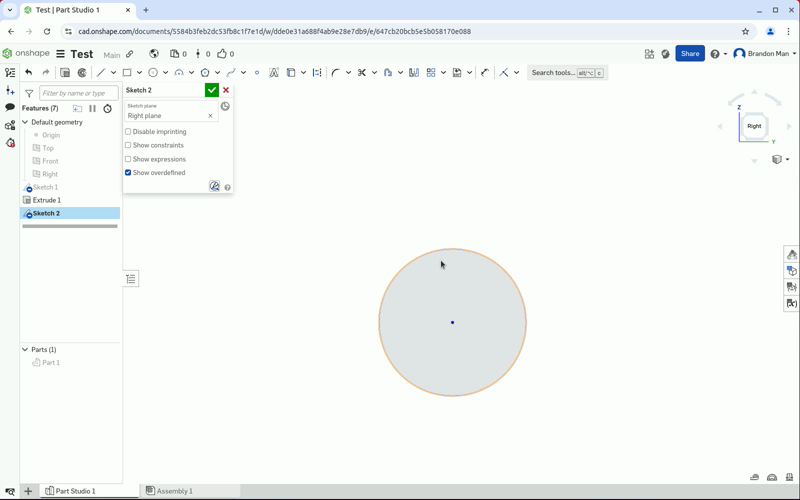
scroll(-6)
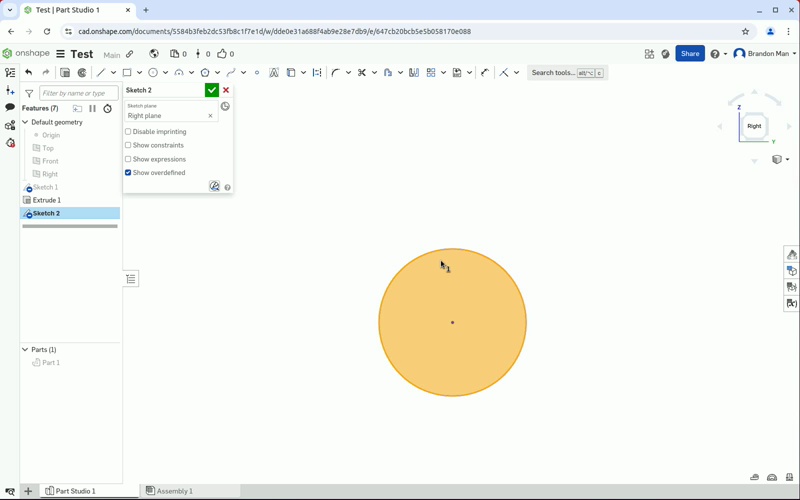
scroll(-6)
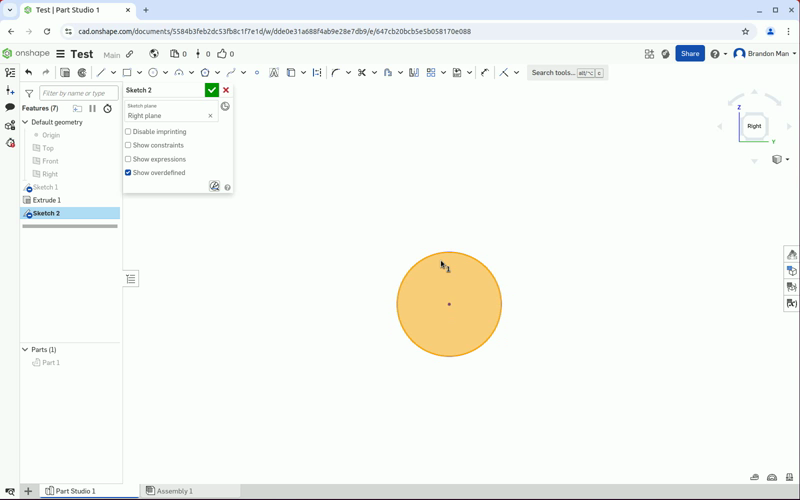
scroll(-6)
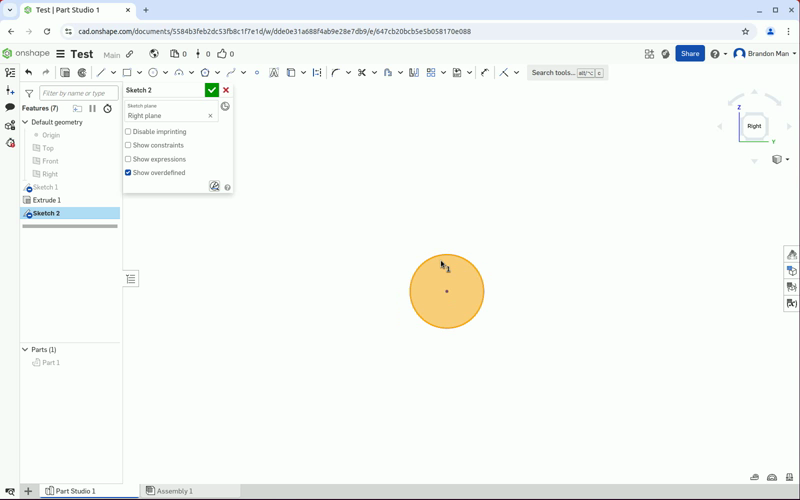
scroll(-6)
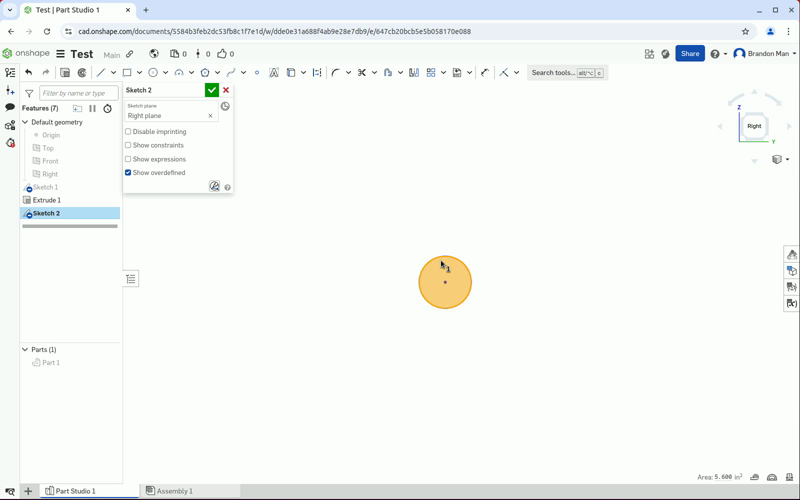
scroll(-6)
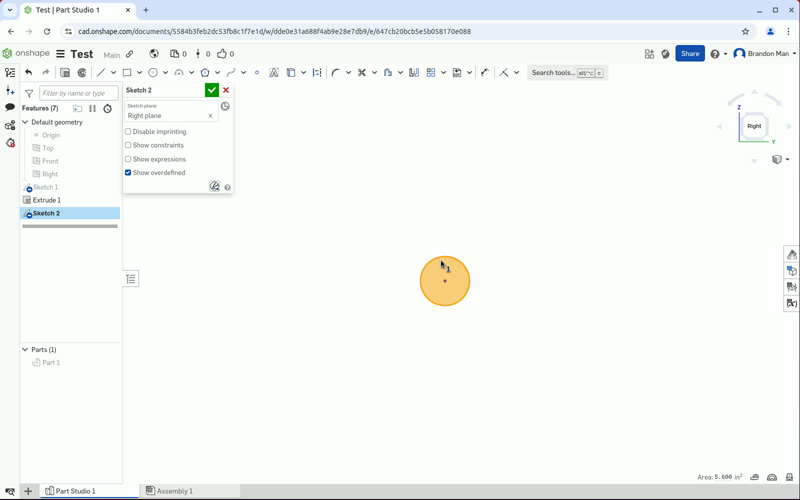
scroll(-6)
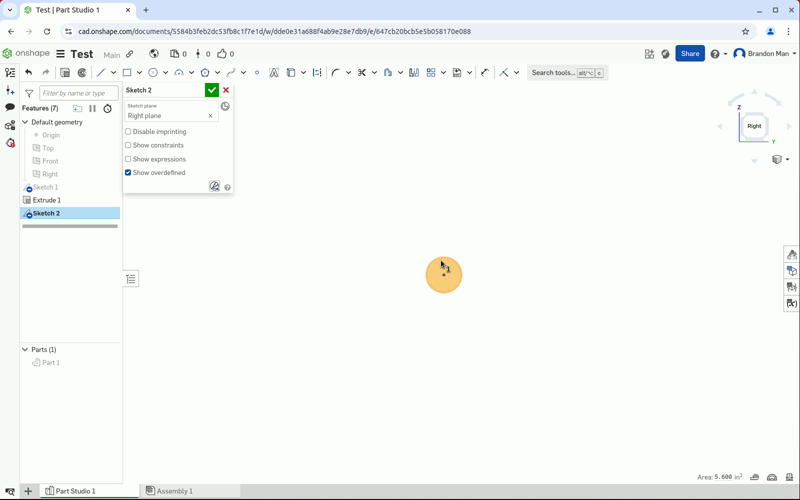
scroll(-6)
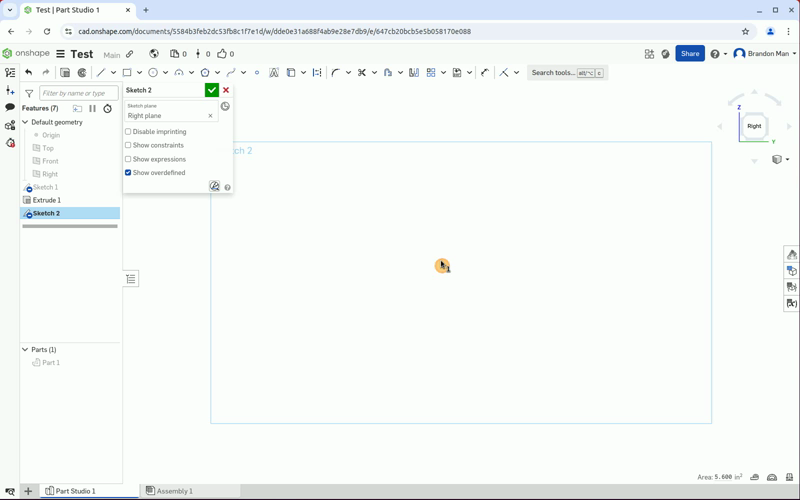
mouse_move(73, 352)
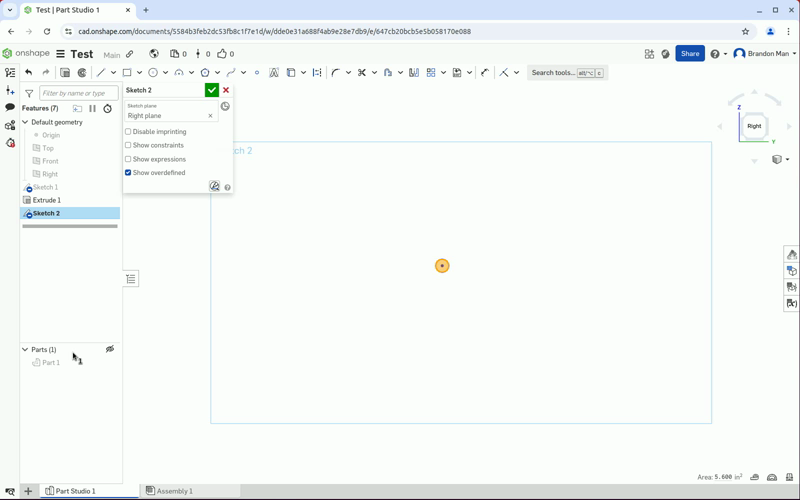
key(shift+y)
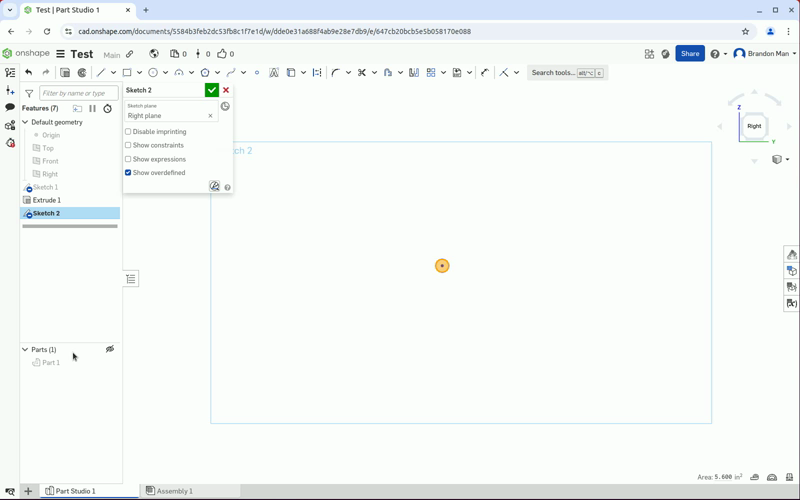
key(shift+e)
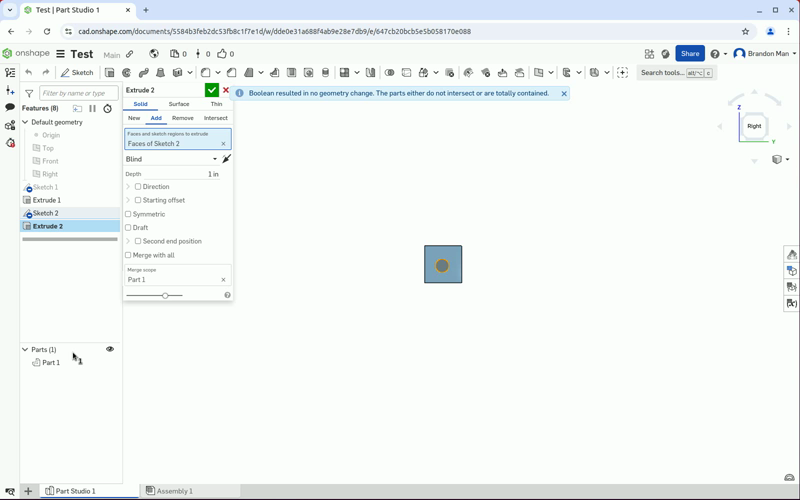
mouse_move(143, 106)
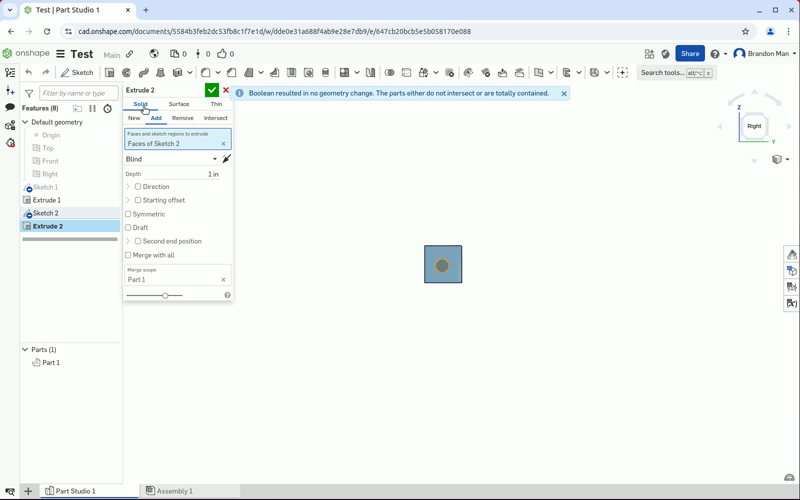
click(143, 106)
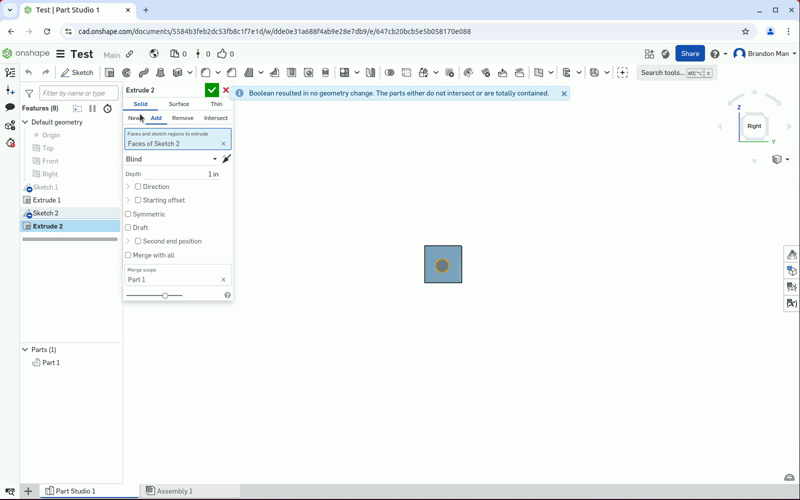
mouse_move(137, 120)
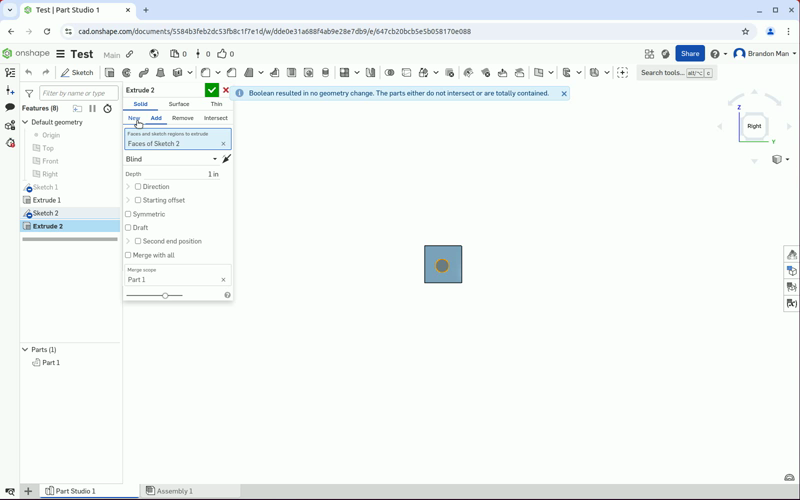
click(137, 120)
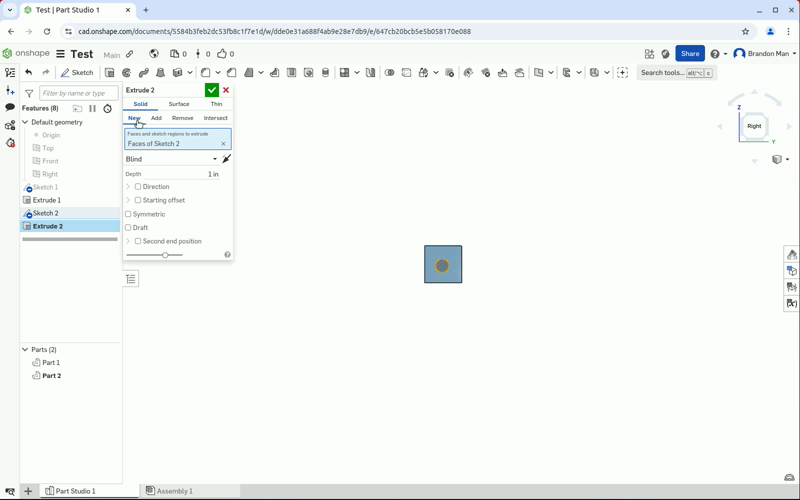
key(tab, 4)
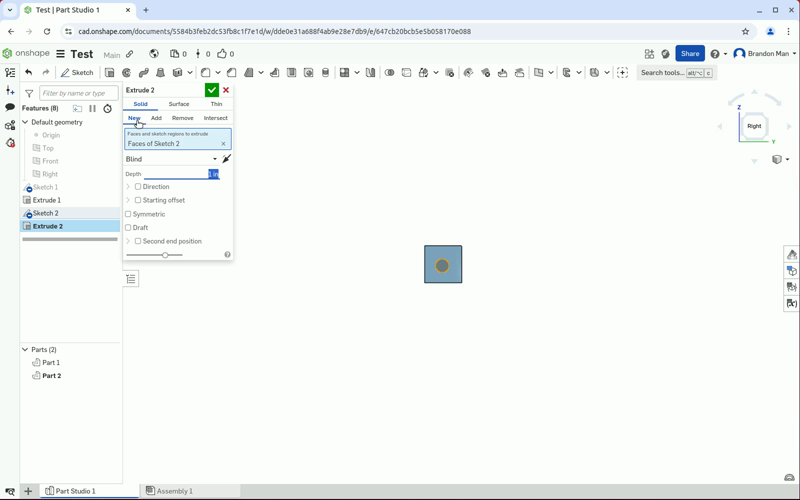
text(-4.574)
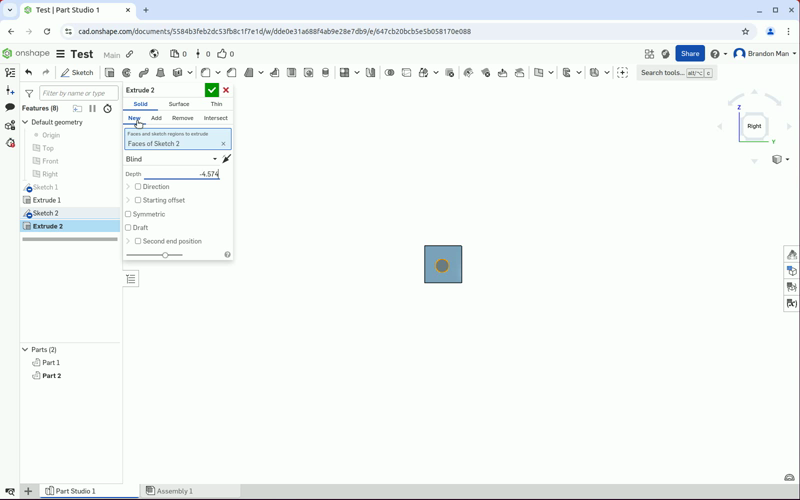
key(enter)
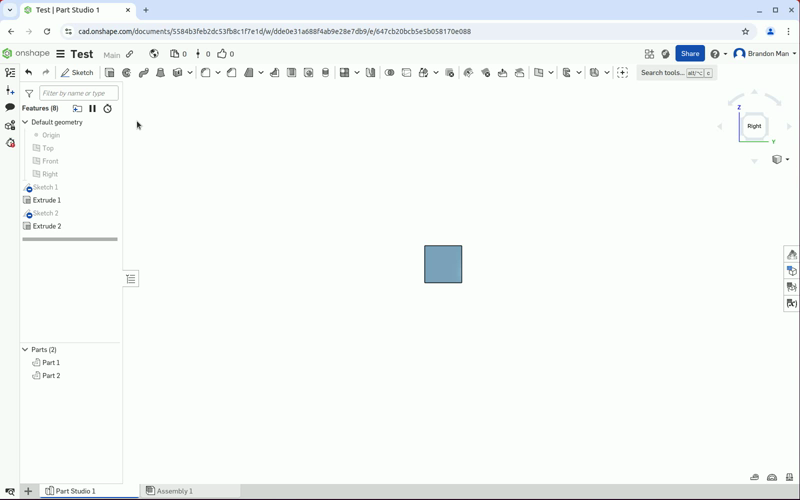
key(shift+h)
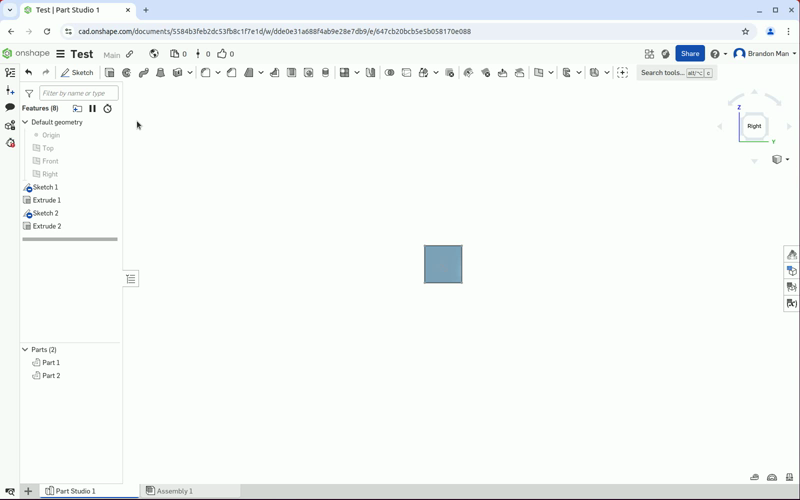
key(shift+h)
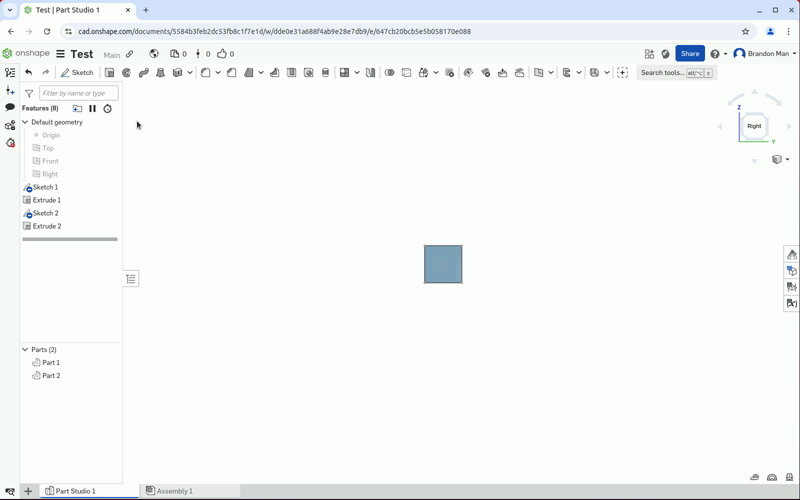
key(shift+7)
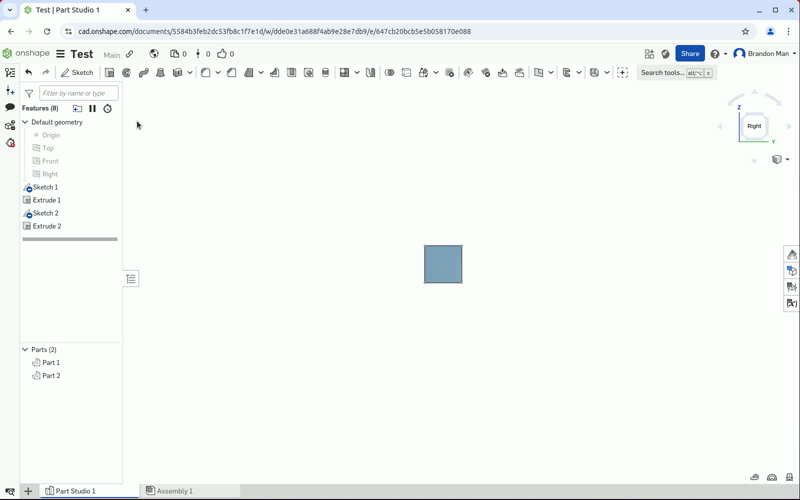
key(right, 2)
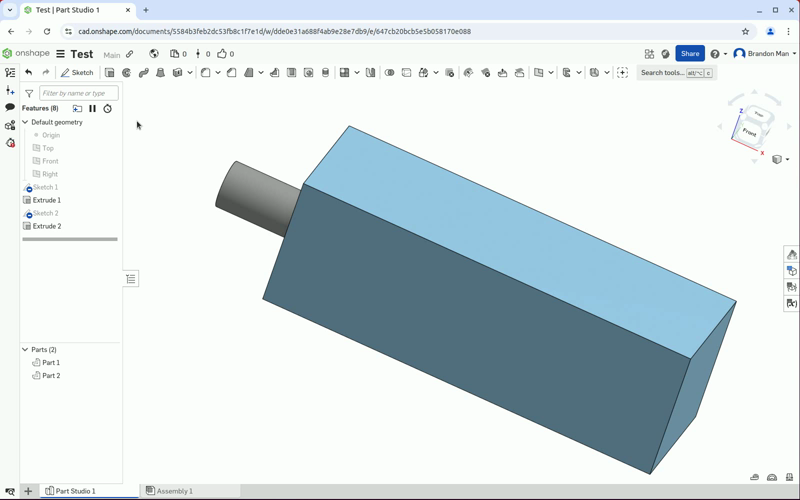
key(down, 2)
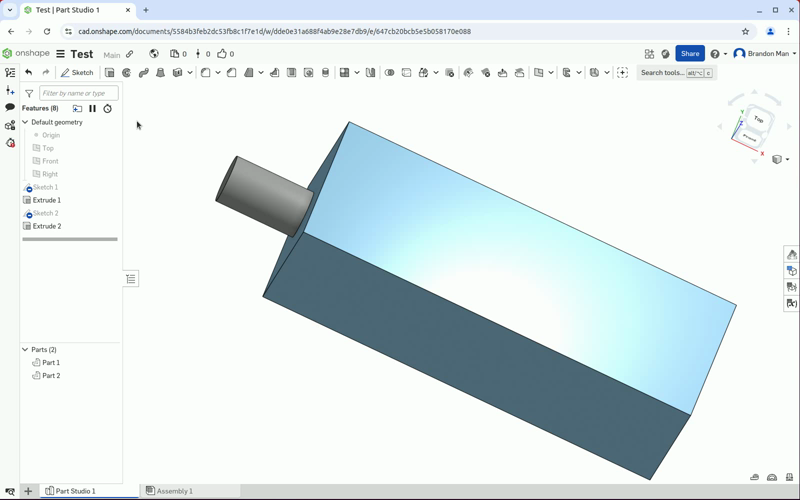
key(up, 2)
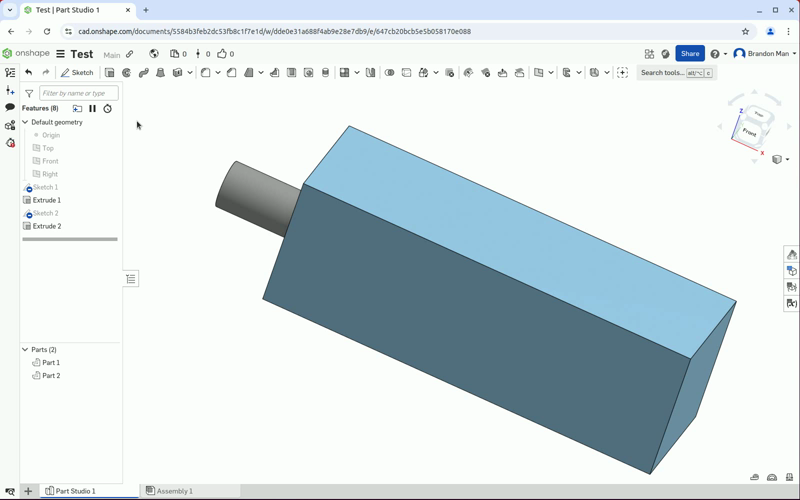
key(left, 2)
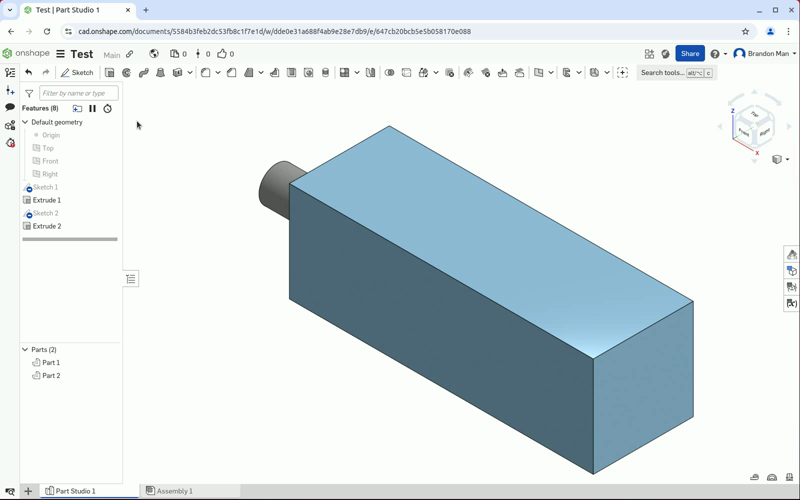
mouse_move(73, 189)
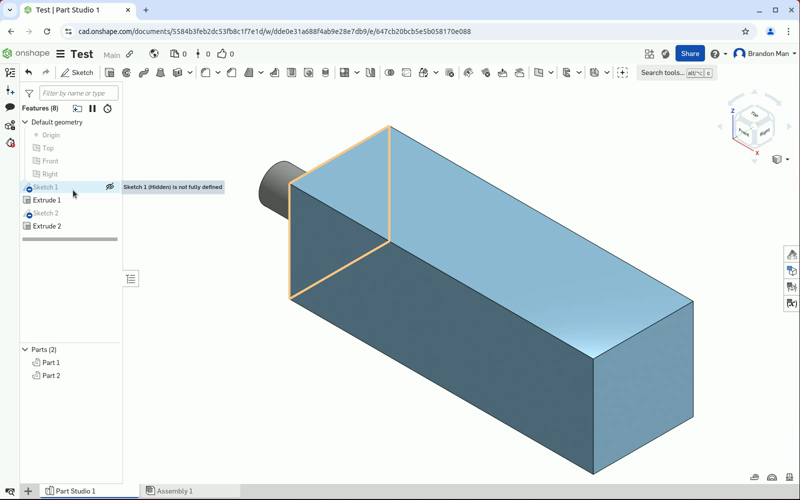
click(73, 189)